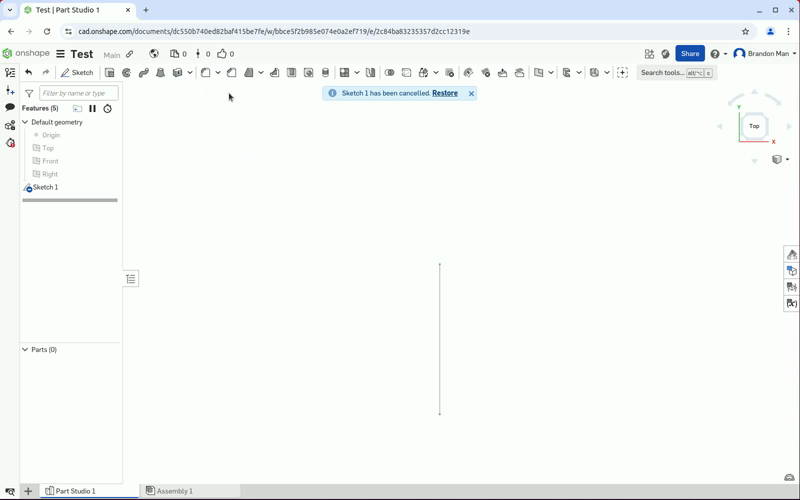
key(shift+h)
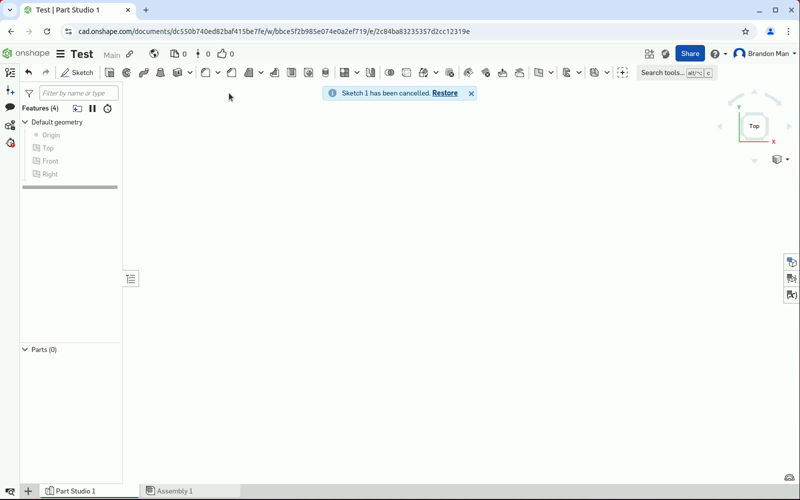
mouse_move(73, 352)
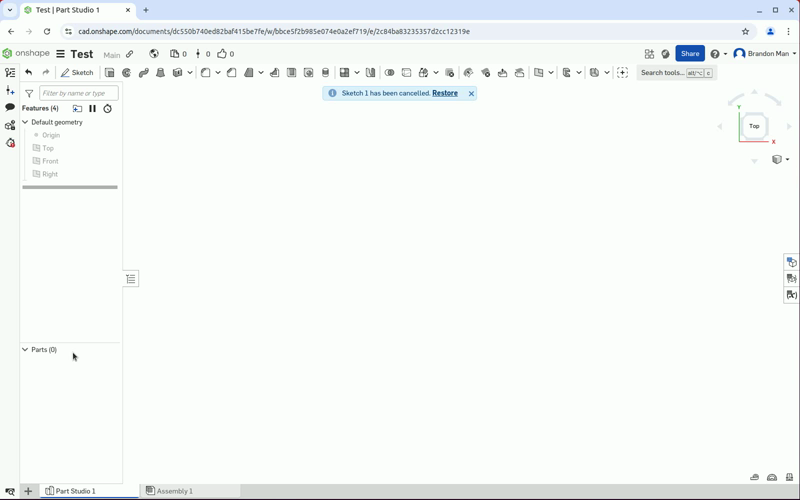
key(y)
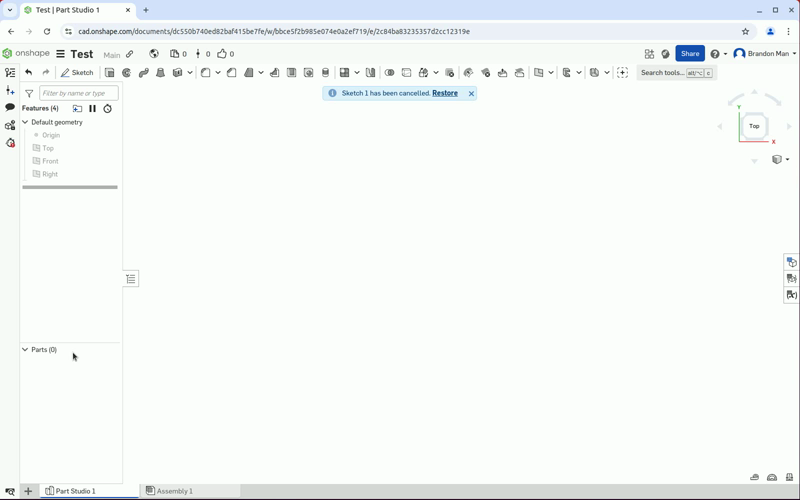
key(shift+p)
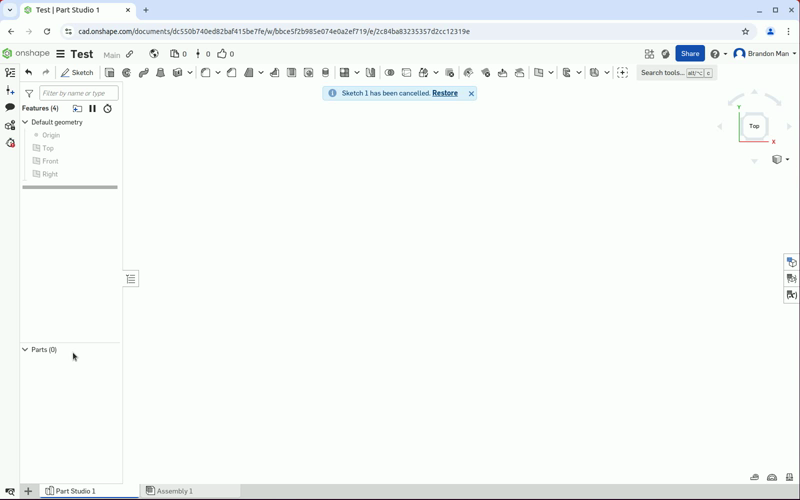
key(space)
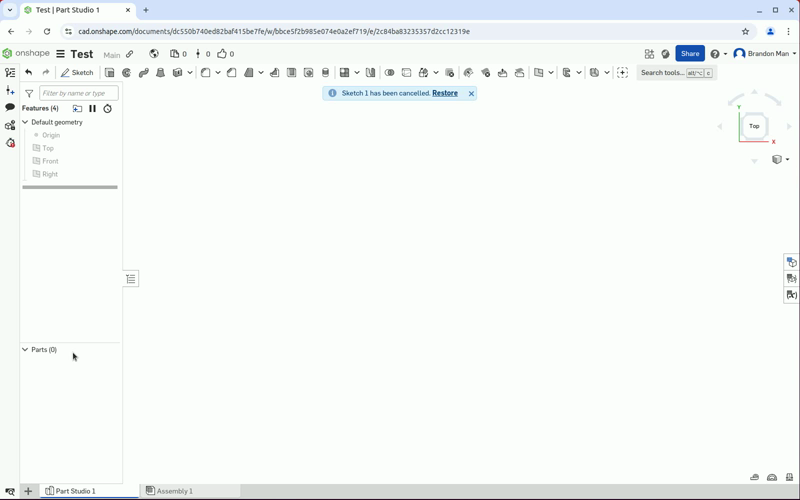
key_down(shift)
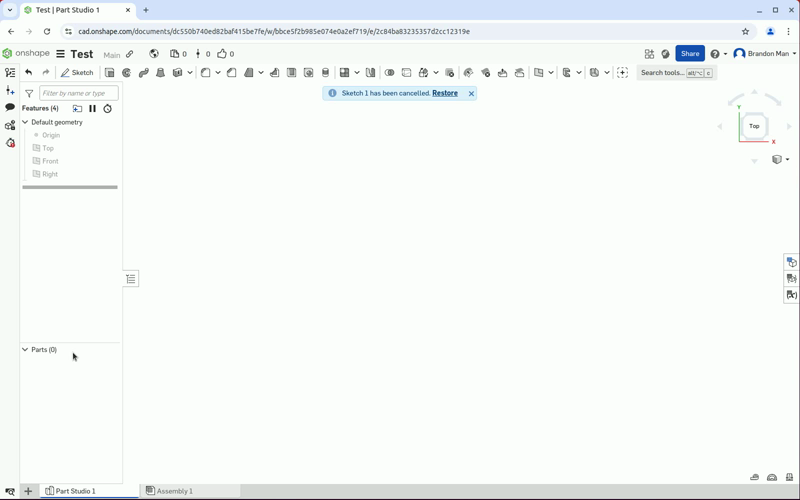
key(up)
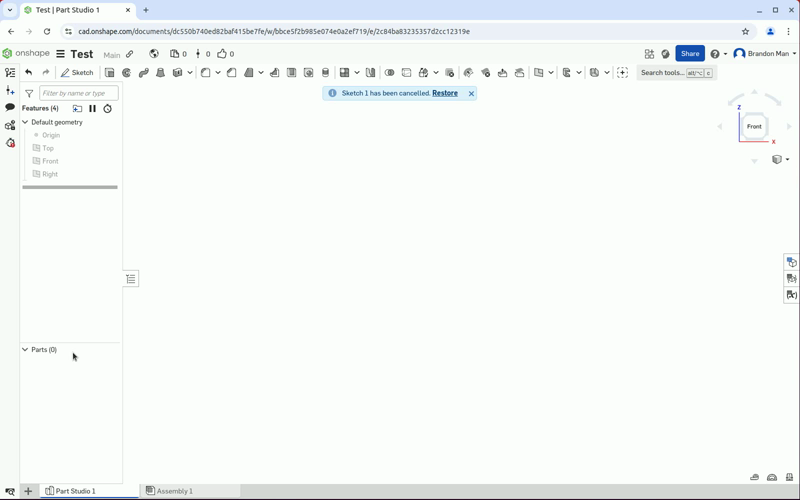
key_up(shift)
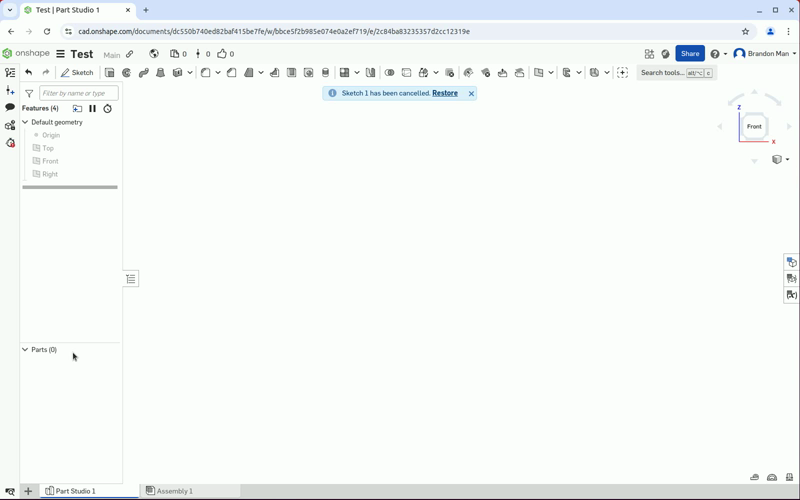
mouse_move(73, 352)
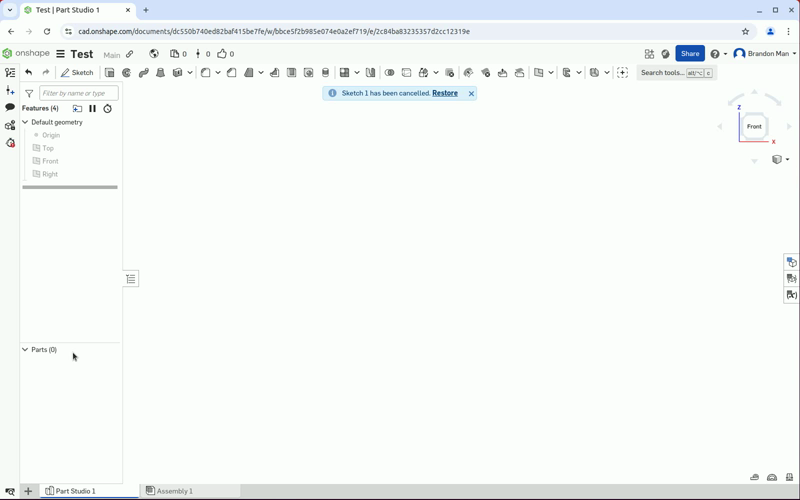
key(shift+y)
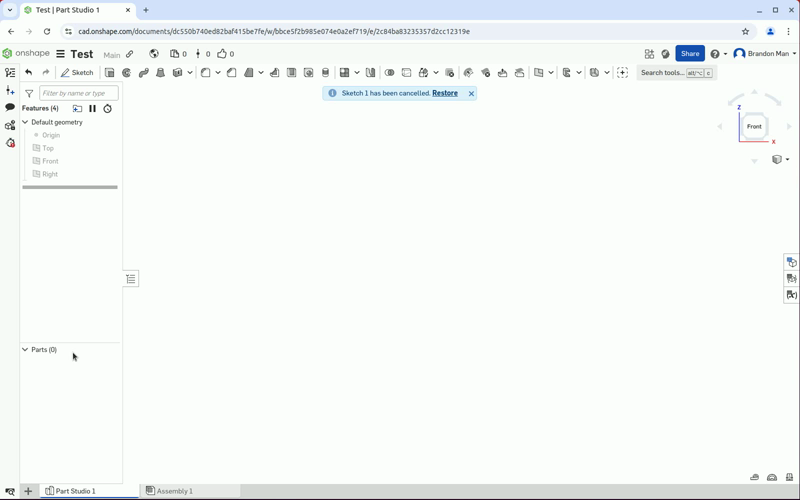
key(shift+s)
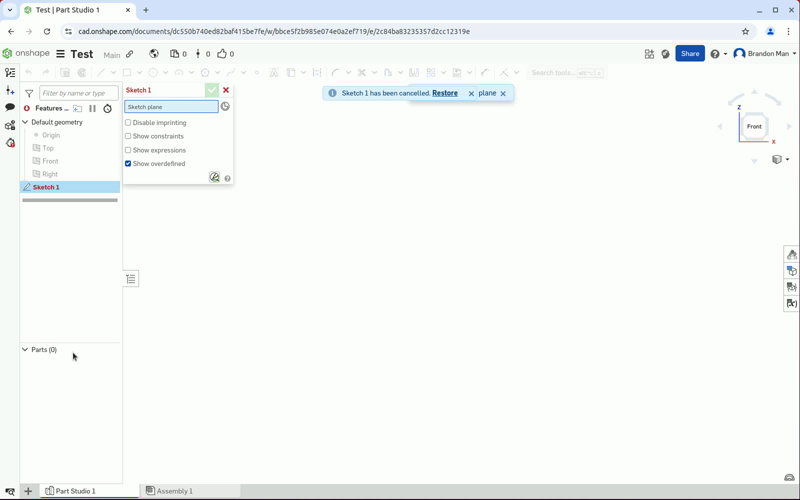
mouse_move(73, 163)
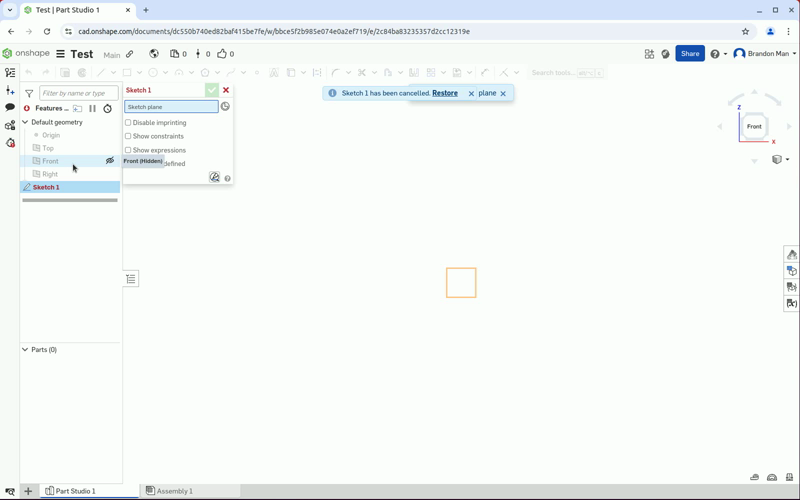
click(73, 163)
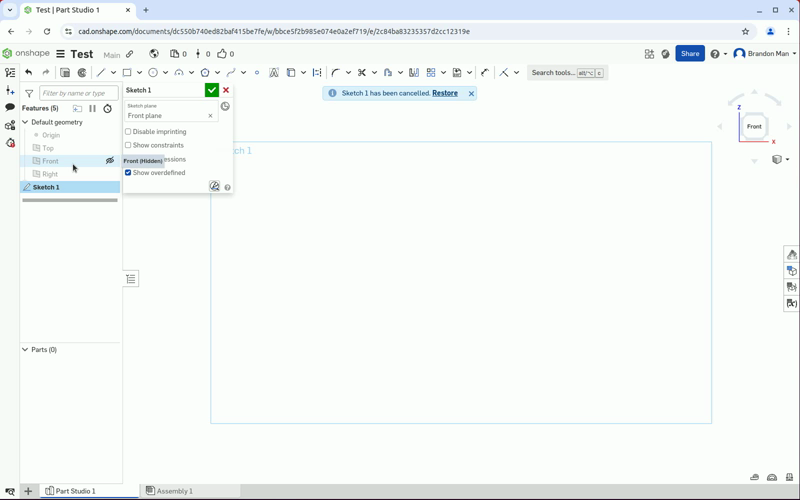
mouse_move(73, 352)
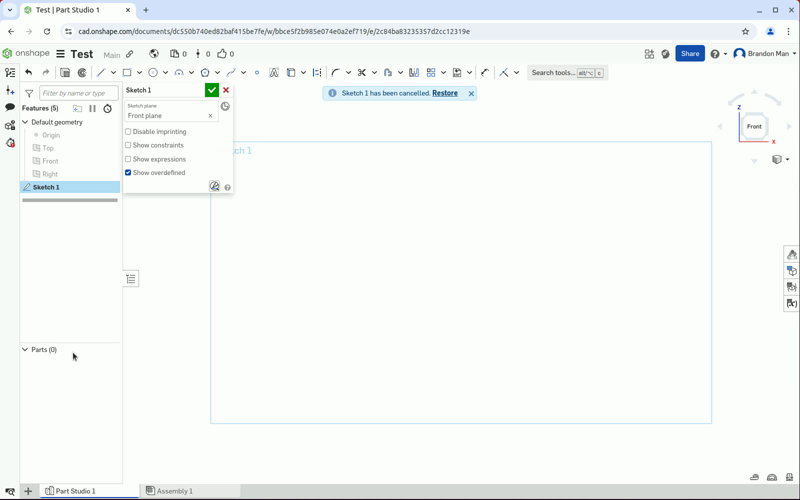
key(y)
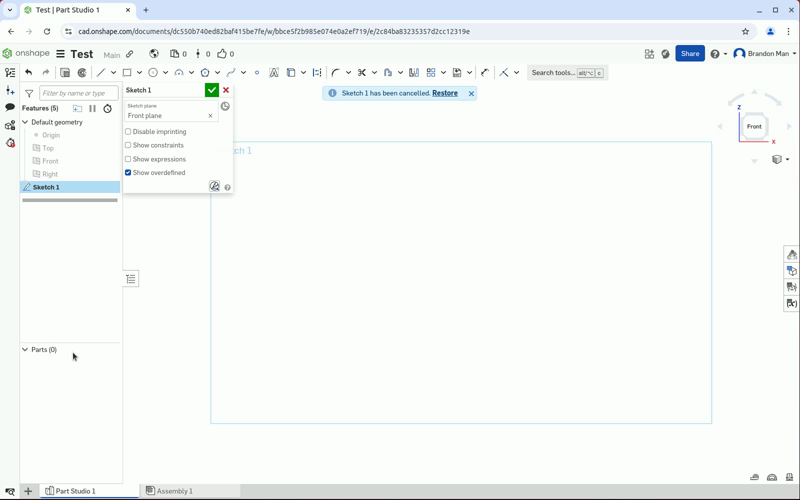
key(l)
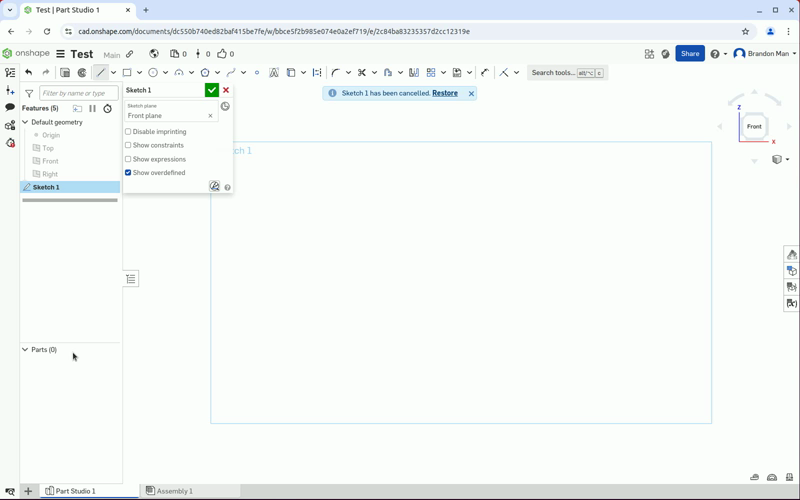
key_down(shift)
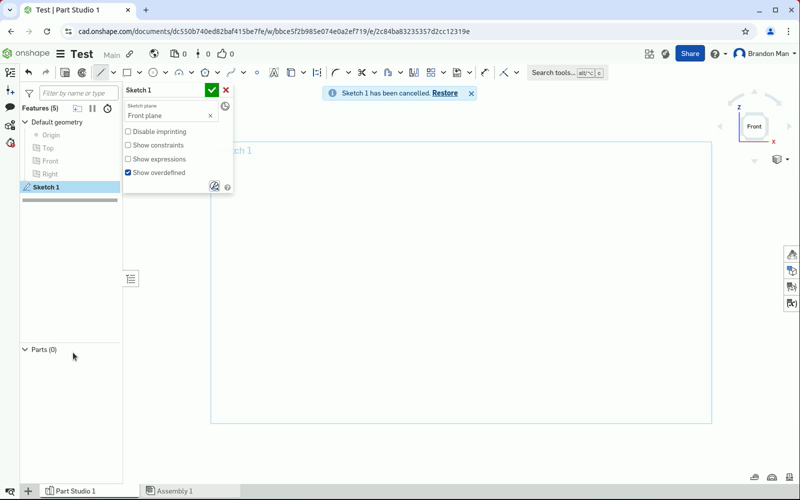
mouse_move(348, 394)
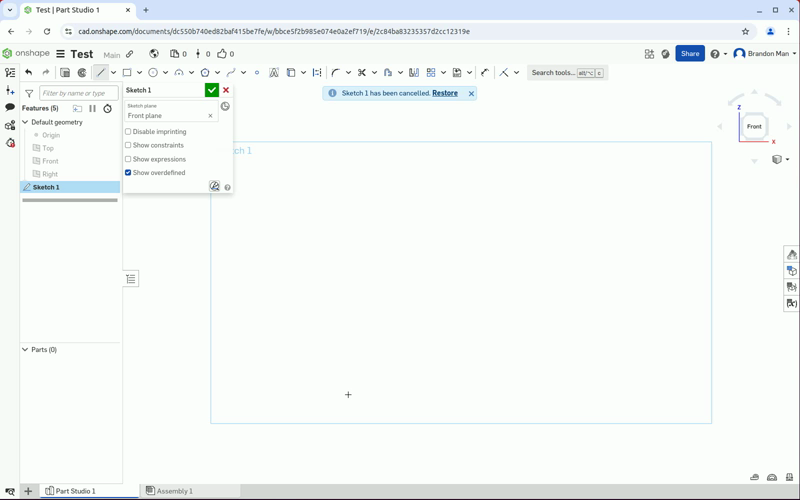
click(348, 394)
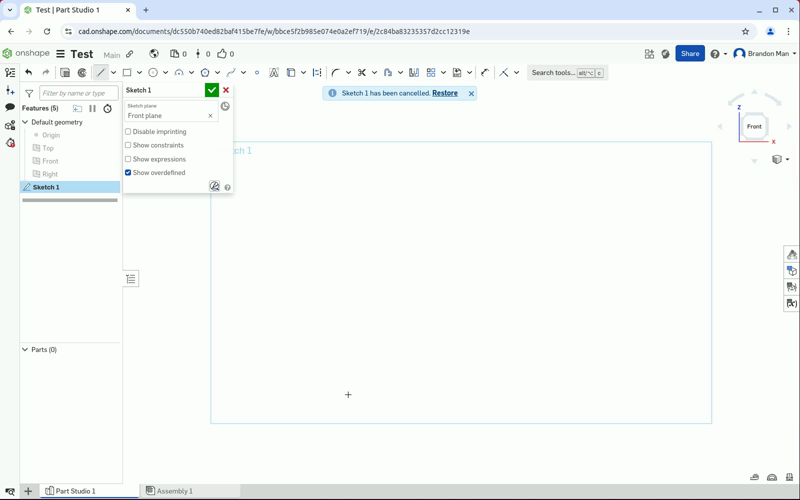
key_up(shift)
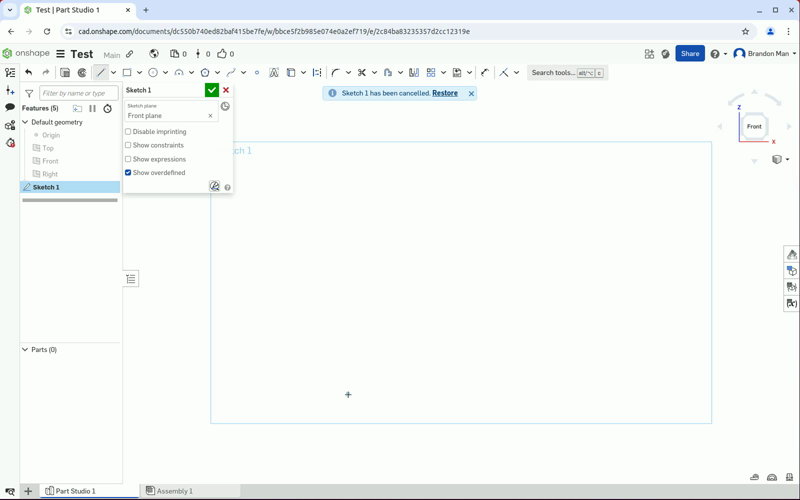
key_down(shift)
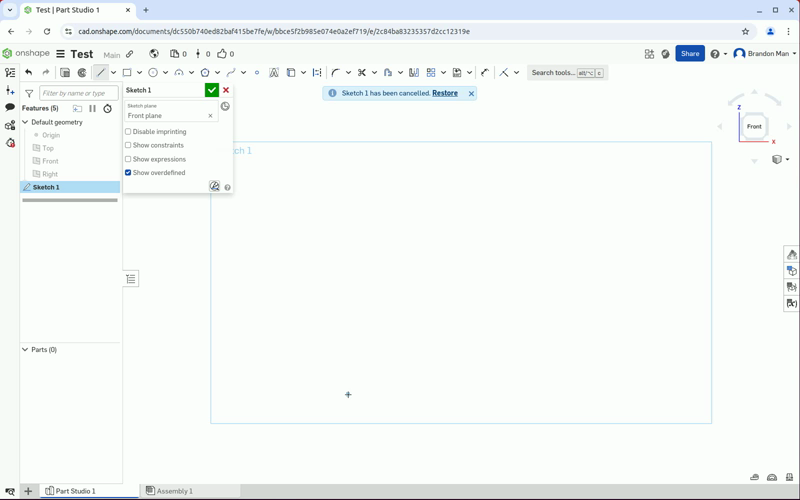
mouse_move(570, 394)
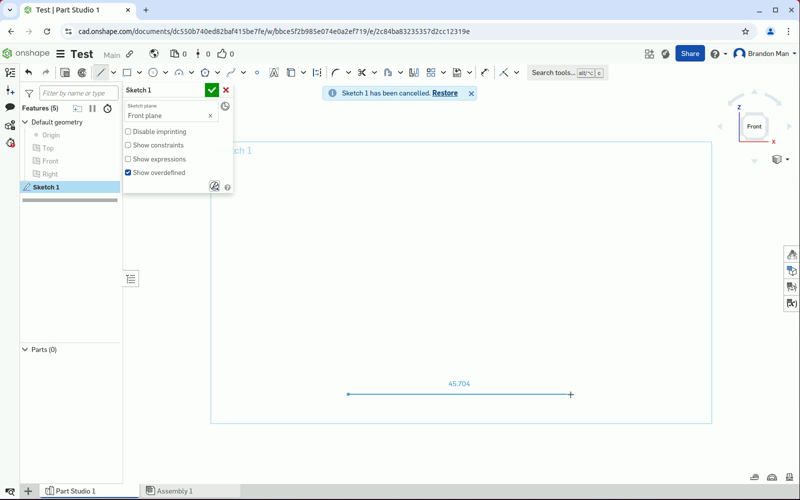
click(570, 394)
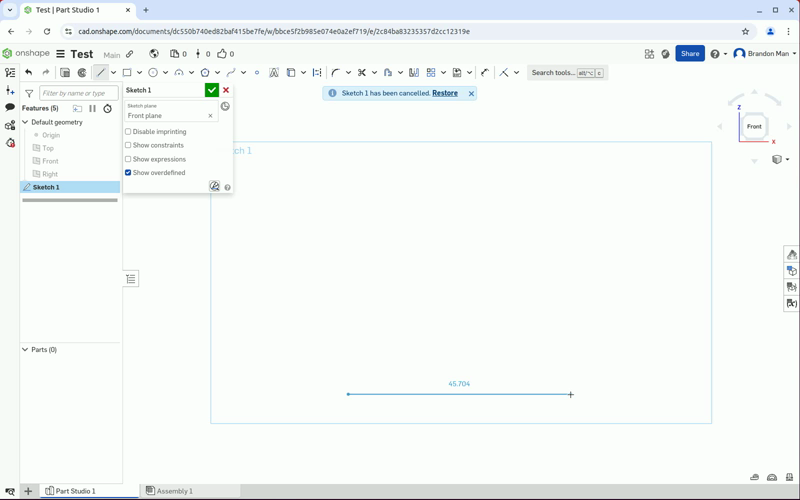
key_up(shift)
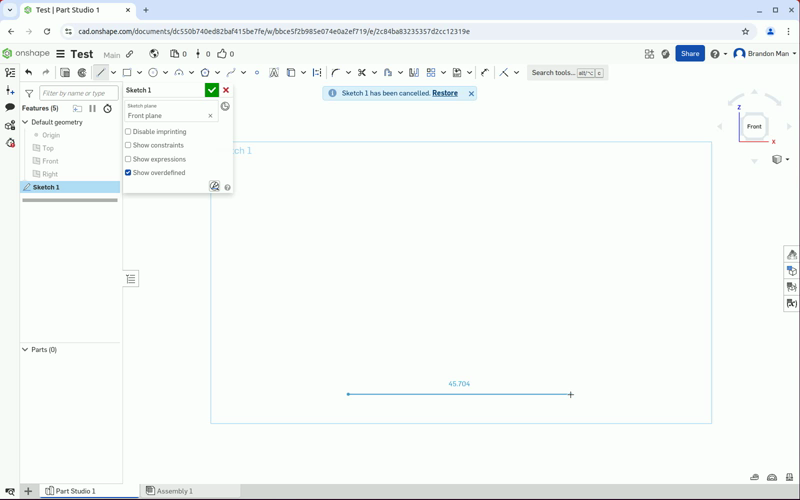
key_down(shift)
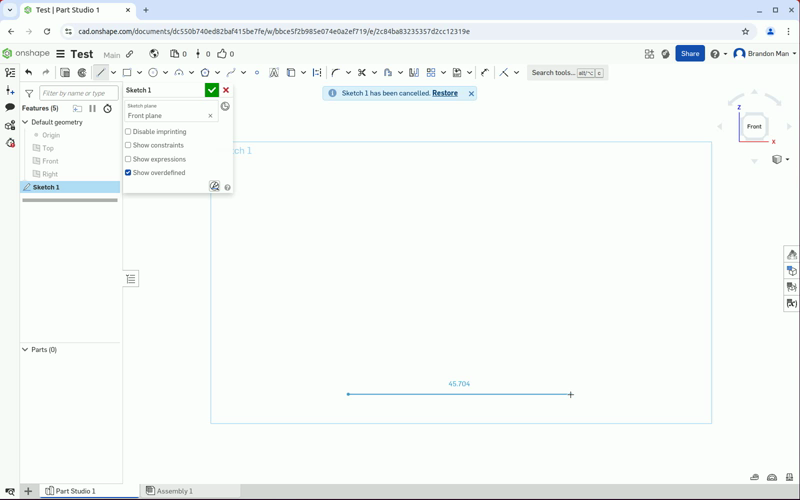
mouse_move(570, 171)
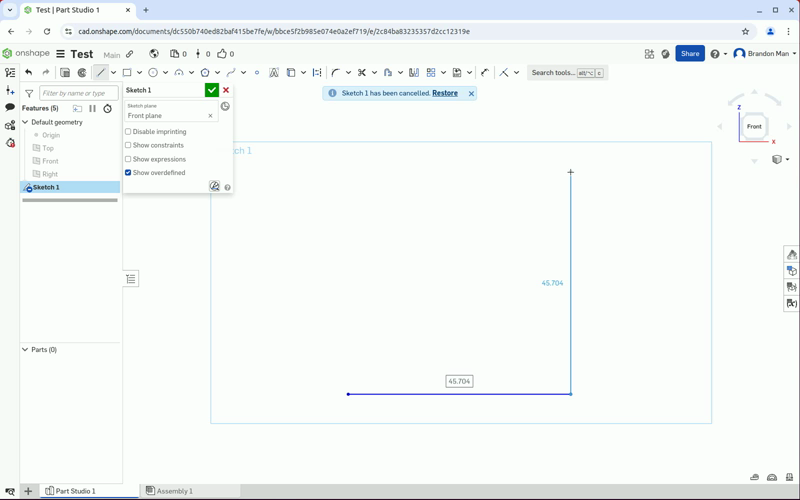
click(570, 171)
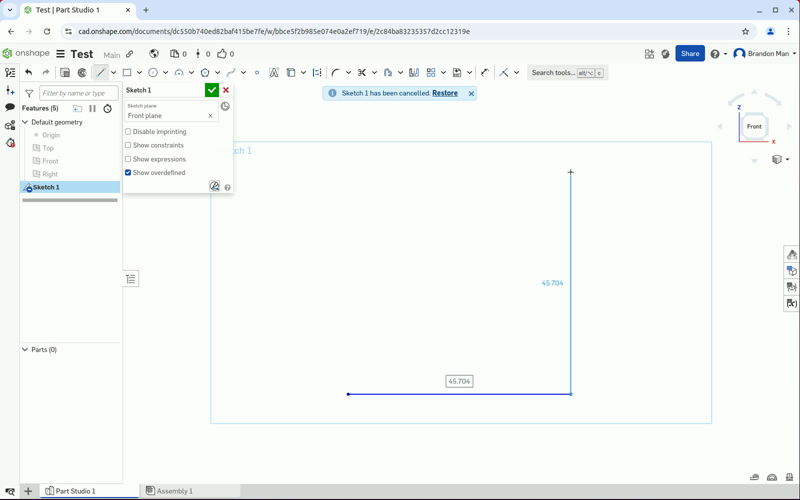
key_up(shift)
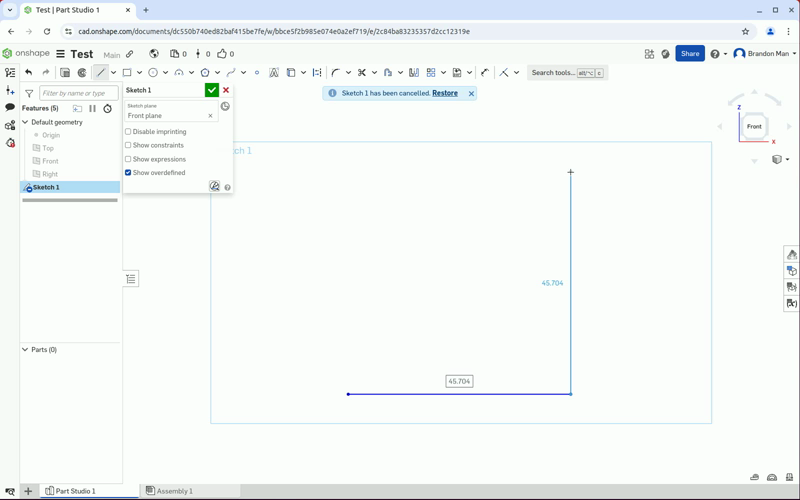
key_down(shift)
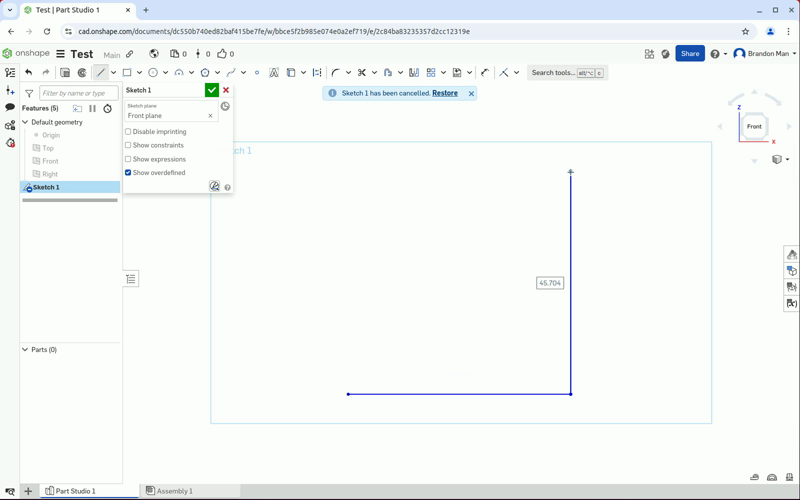
mouse_move(348, 171)
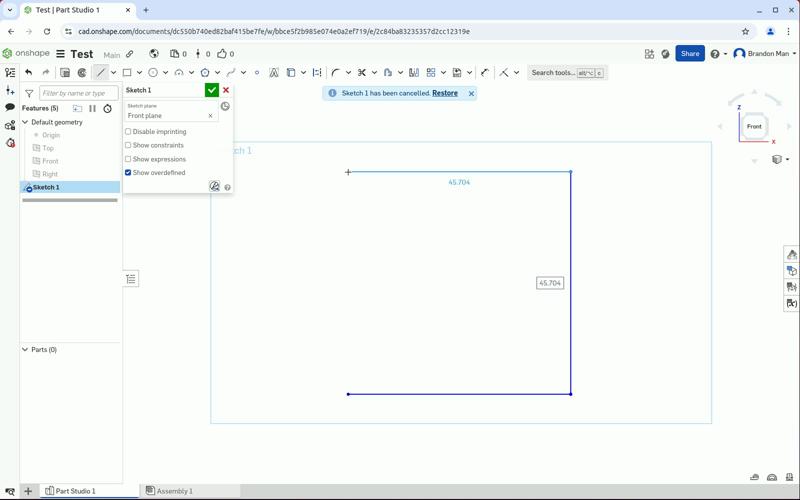
click(348, 171)
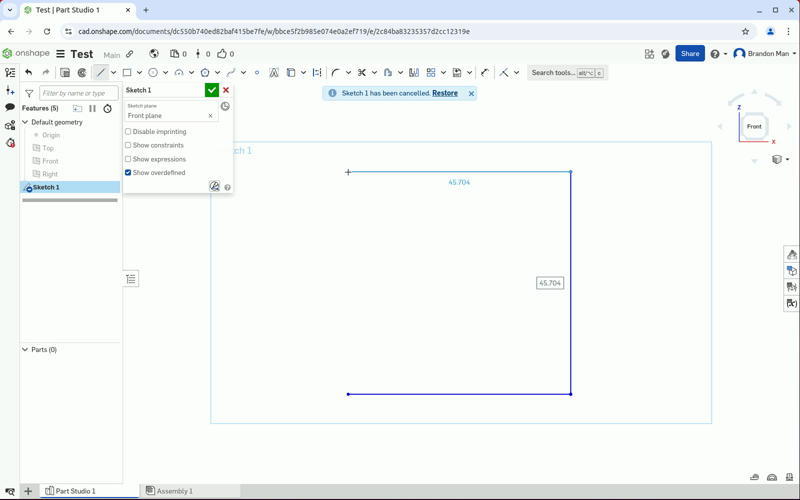
key_up(shift)
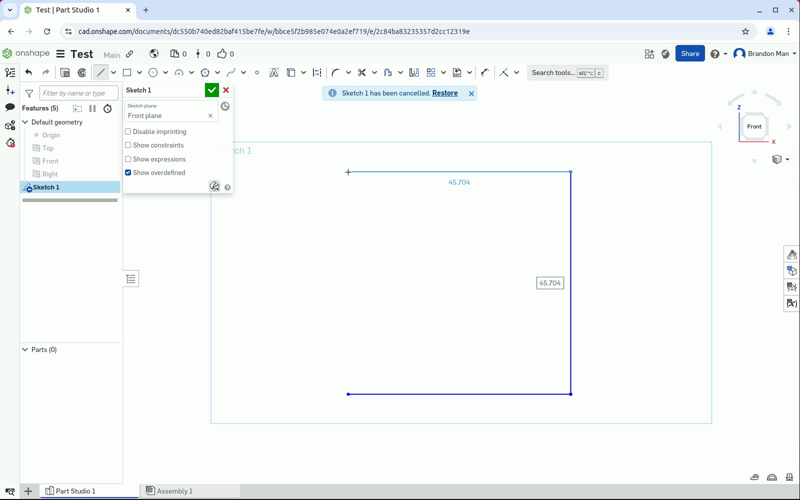
key_down(shift)
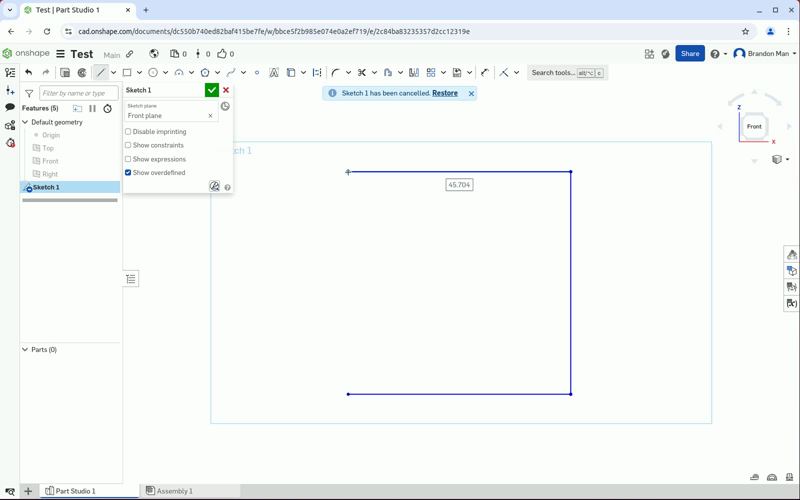
mouse_move(348, 394)
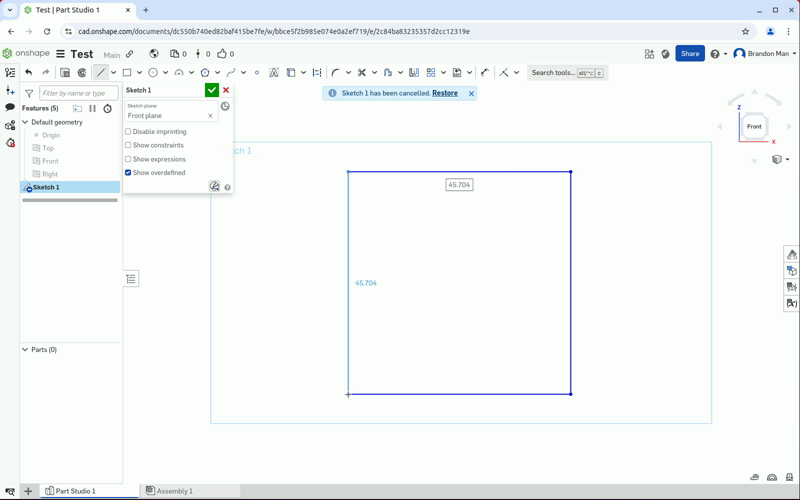
key_up(shift)
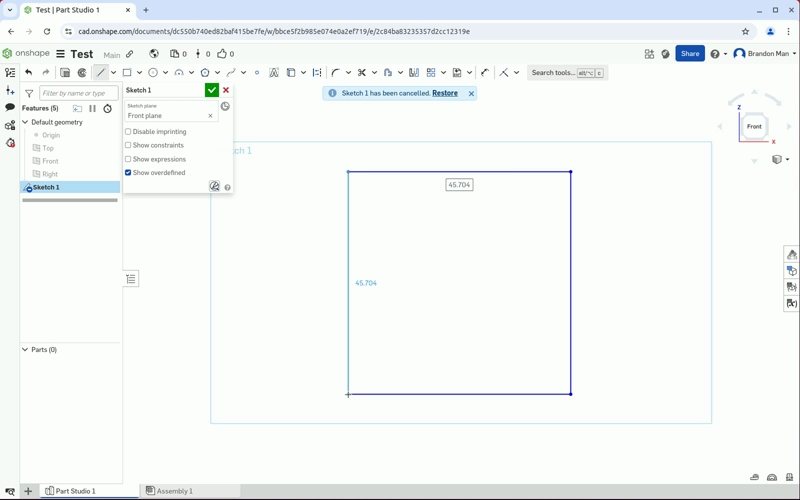
click(348, 394)
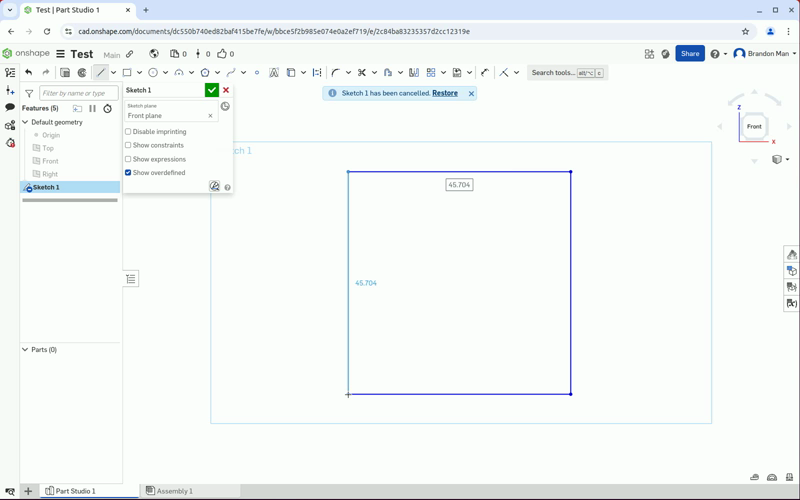
key(esc)
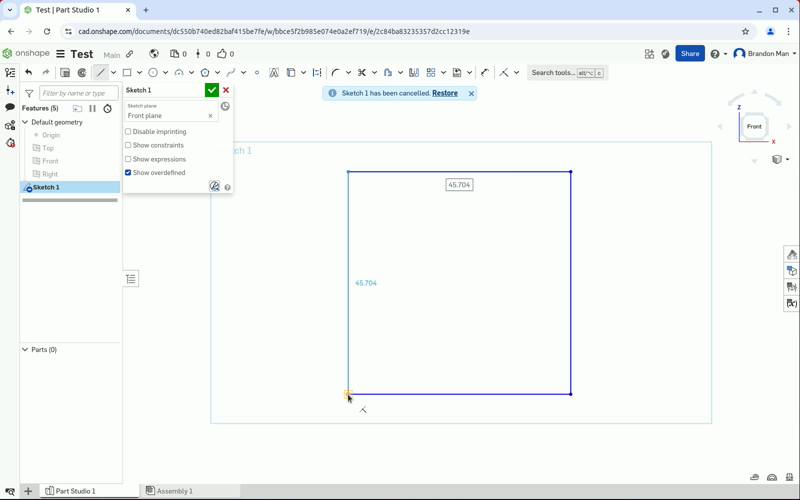
key(c)
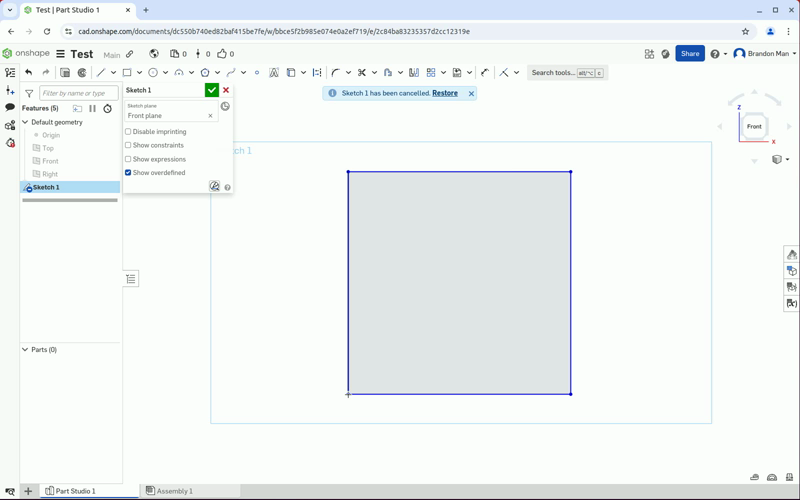
key_down(shift)
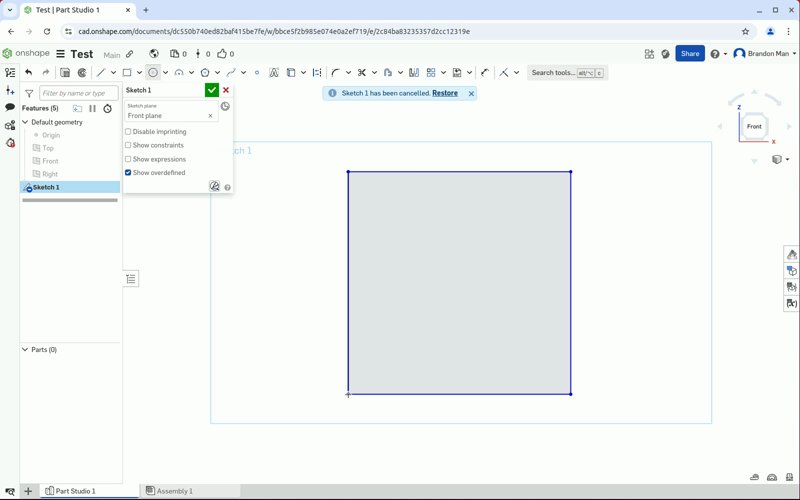
mouse_move(460, 284)
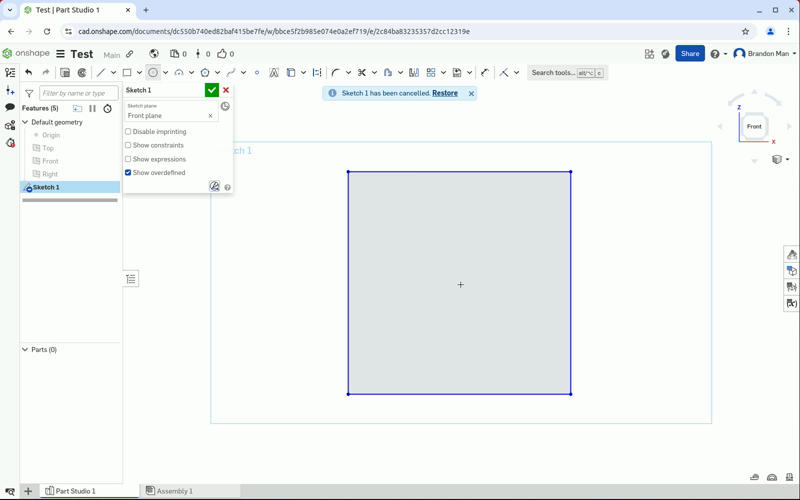
click(460, 284)
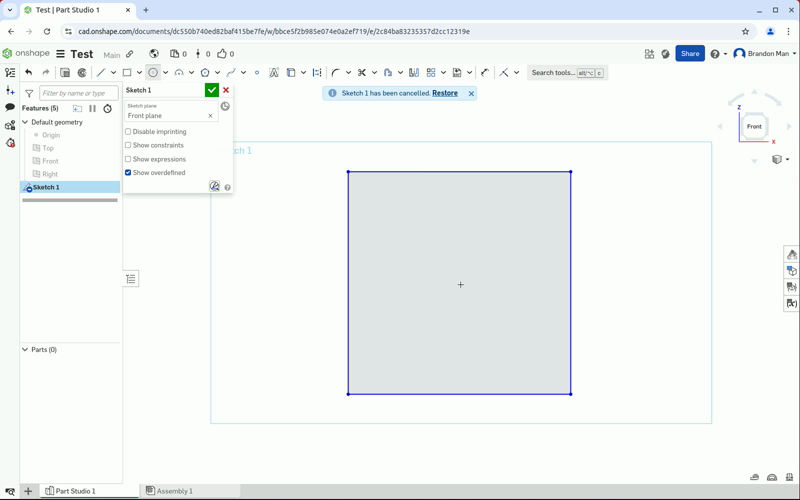
key_up(shift)
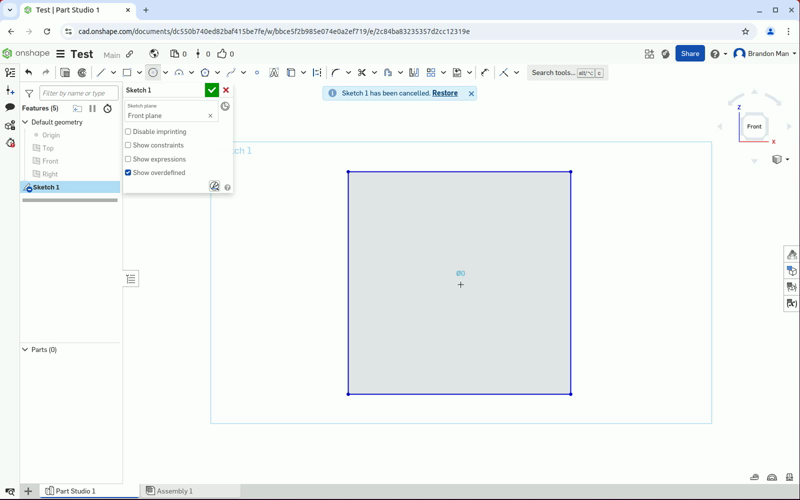
mouse_move(542, 284)
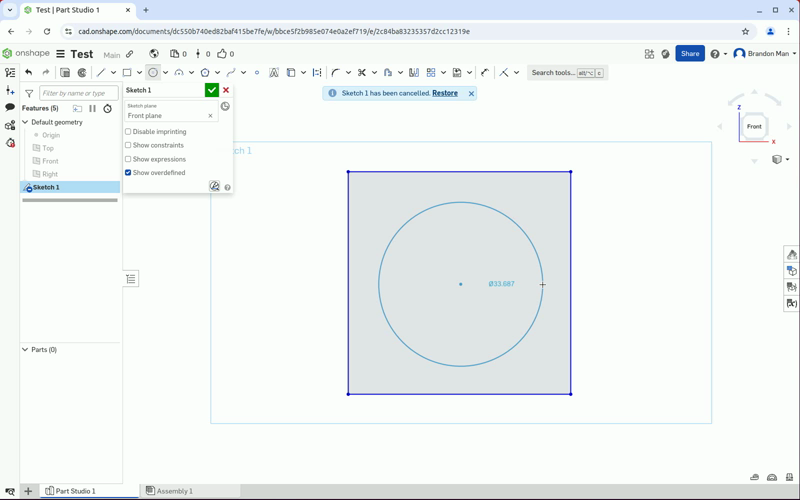
click(542, 284)
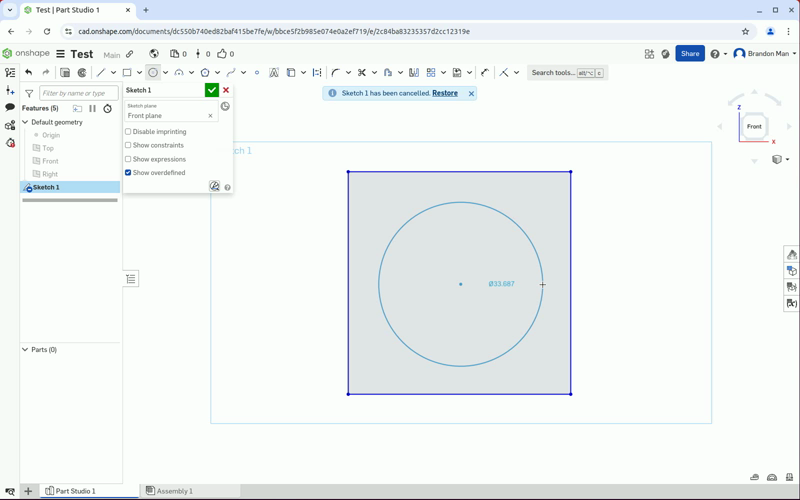
key(esc)
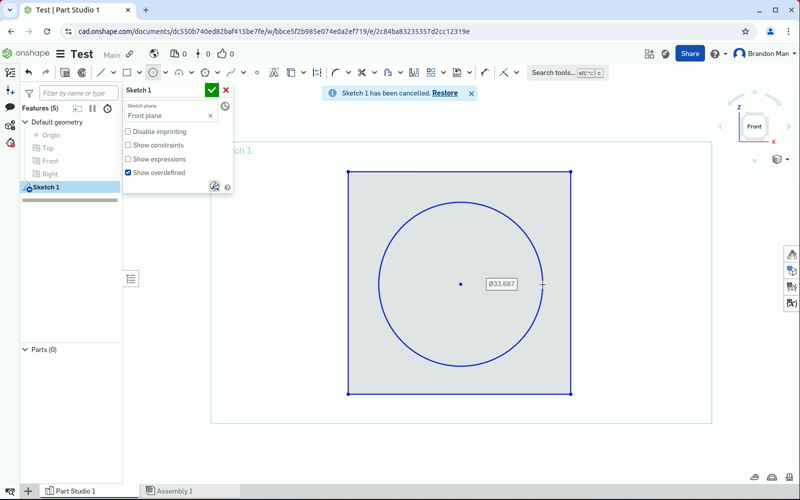
mouse_move(549, 339)
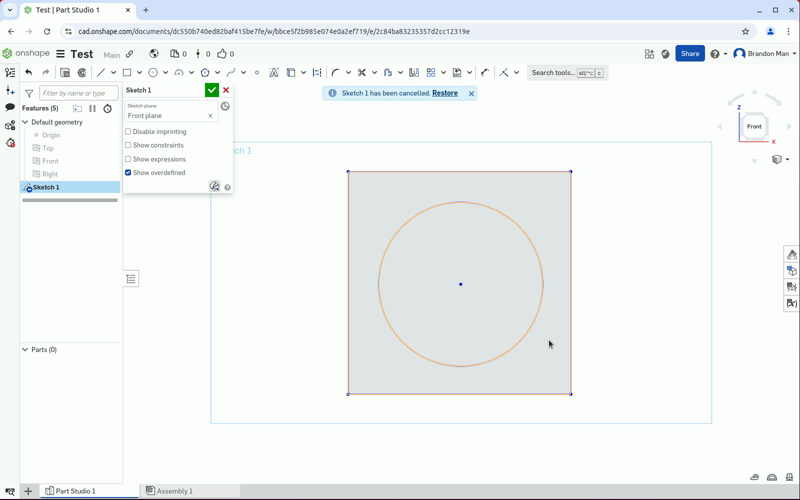
click(549, 339)
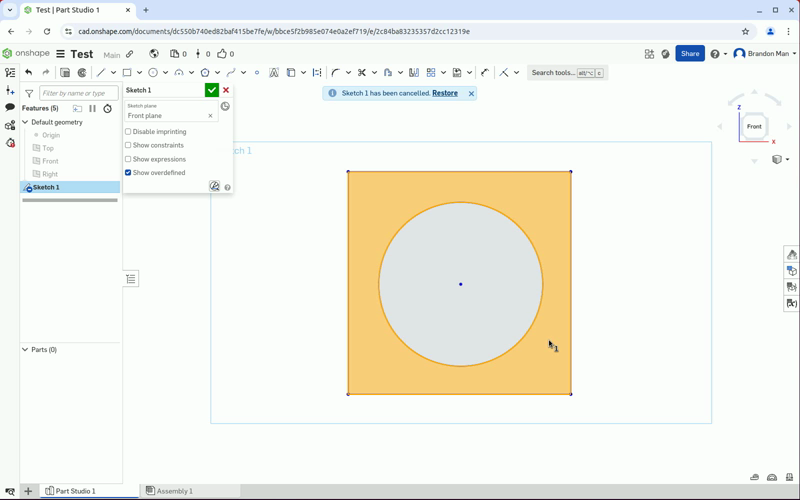
mouse_move(73, 352)
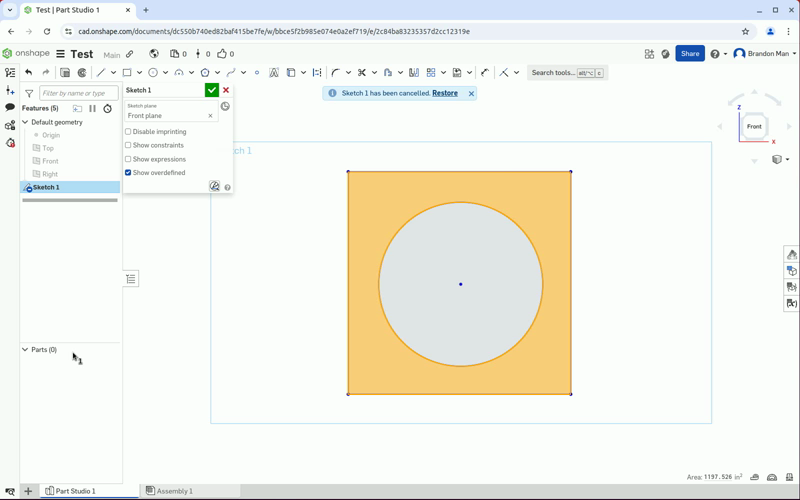
key(shift+y)
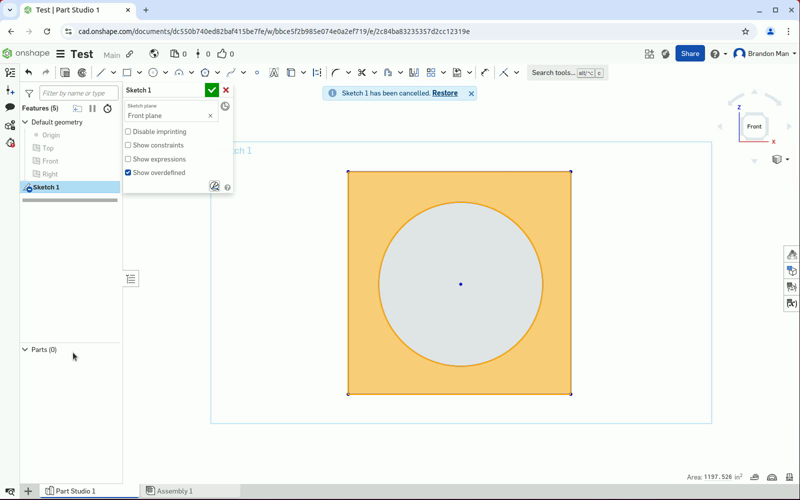
key(shift+e)
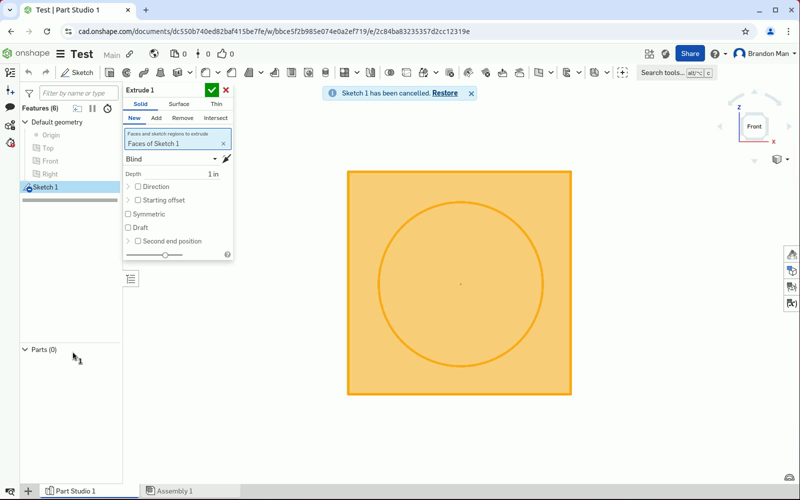
mouse_move(143, 106)
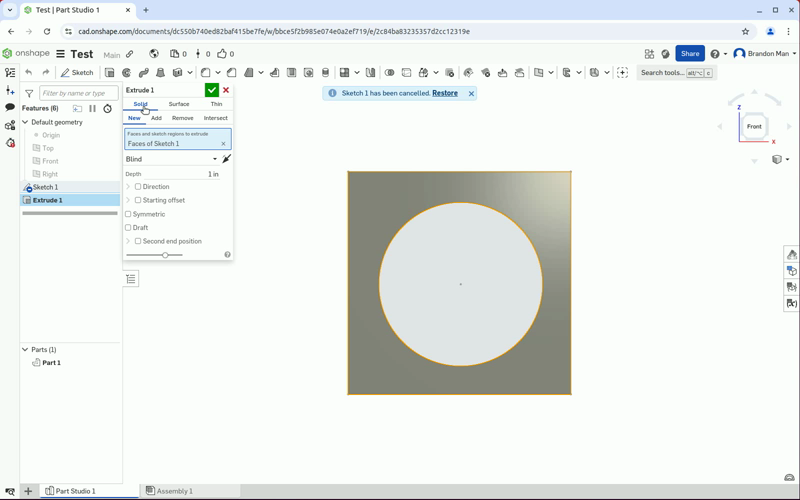
click(143, 106)
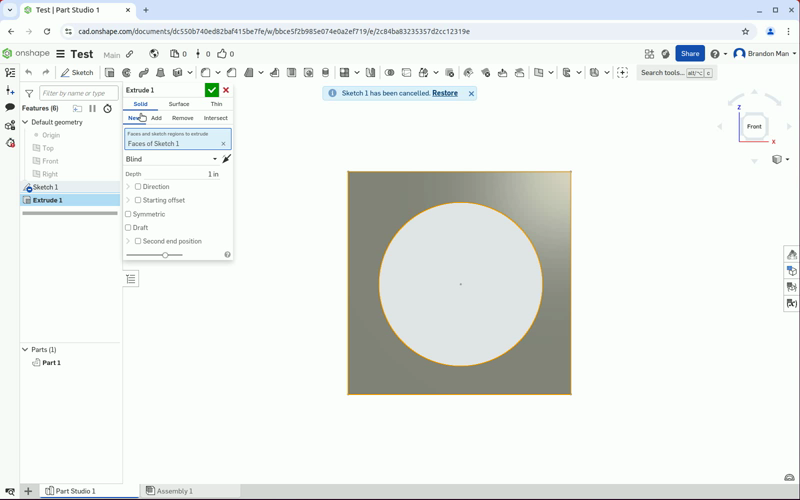
mouse_move(137, 120)
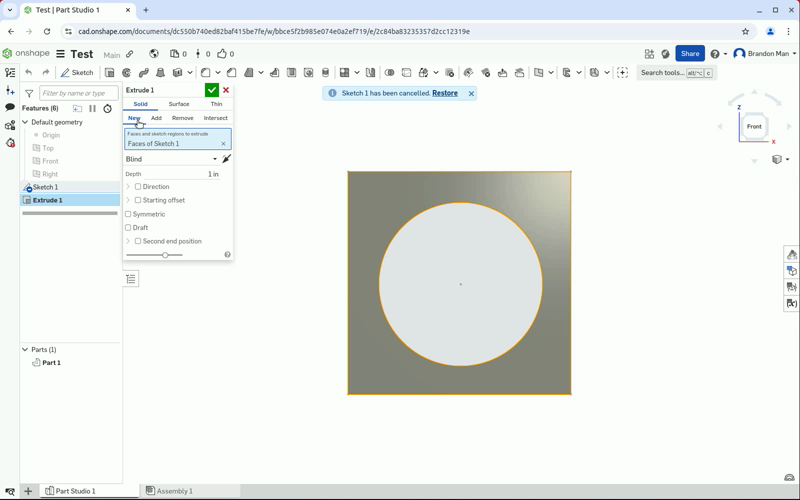
click(137, 120)
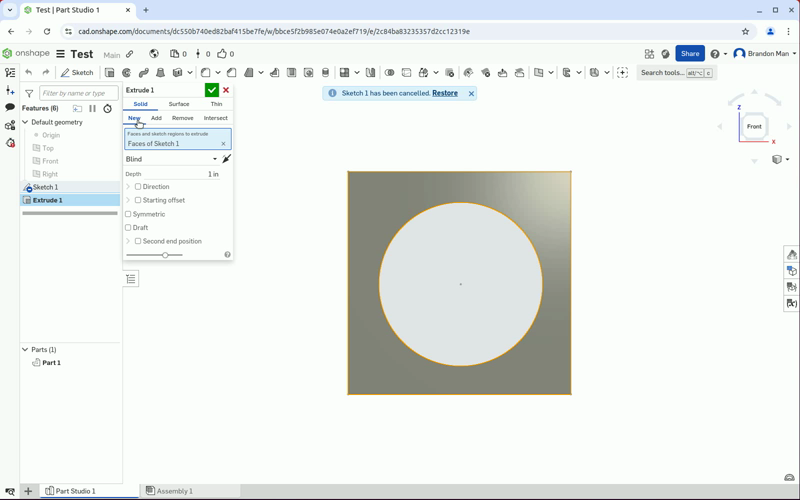
key(tab, 4)
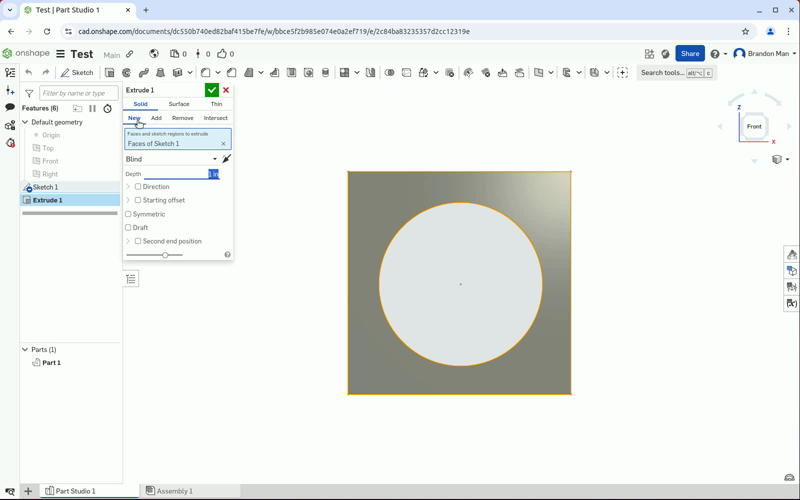
text(8.906)
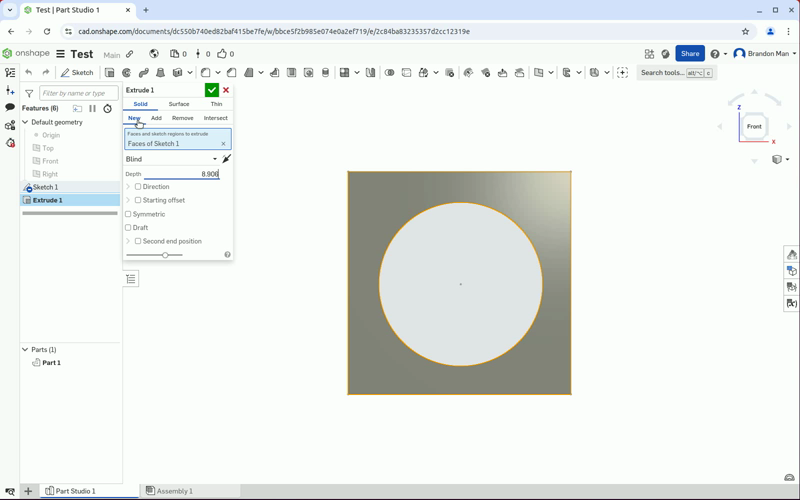
key(enter)
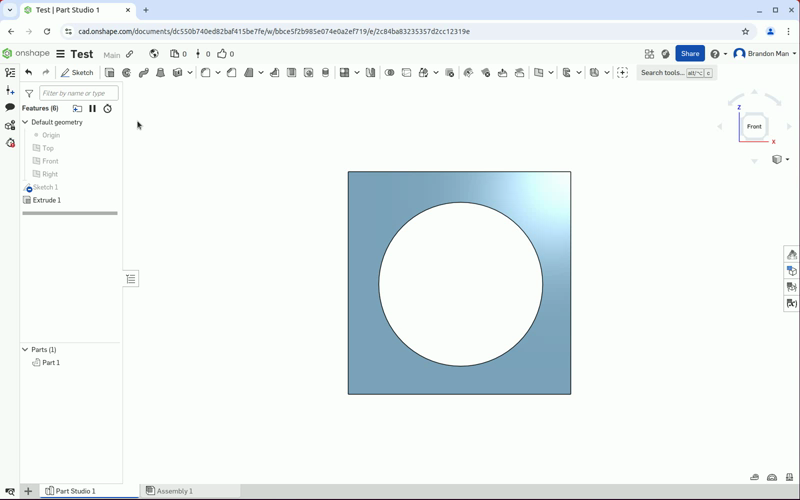
key(shift+h)
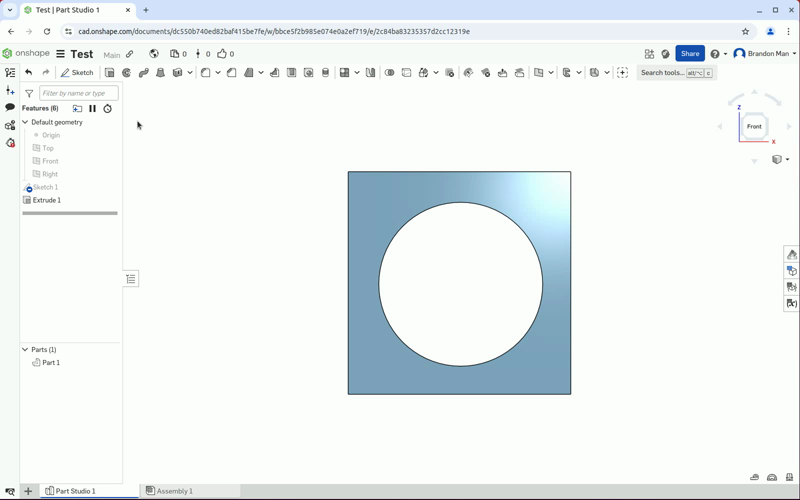
key(shift+h)
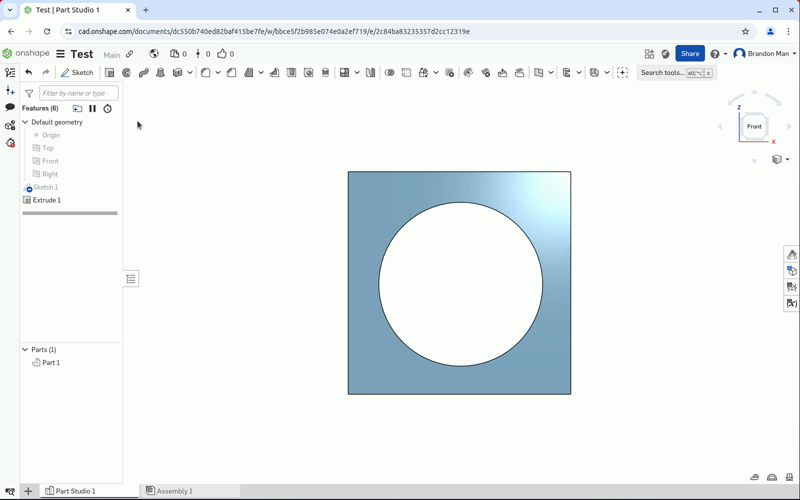
mouse_move(73, 189)
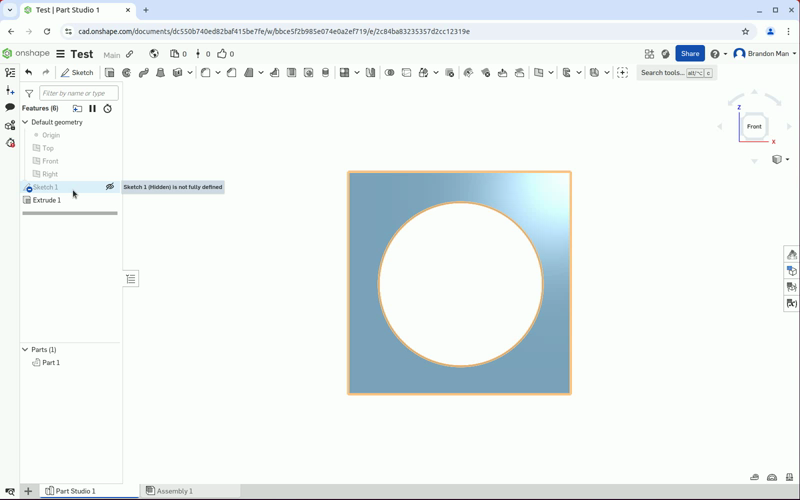
click(73, 189)
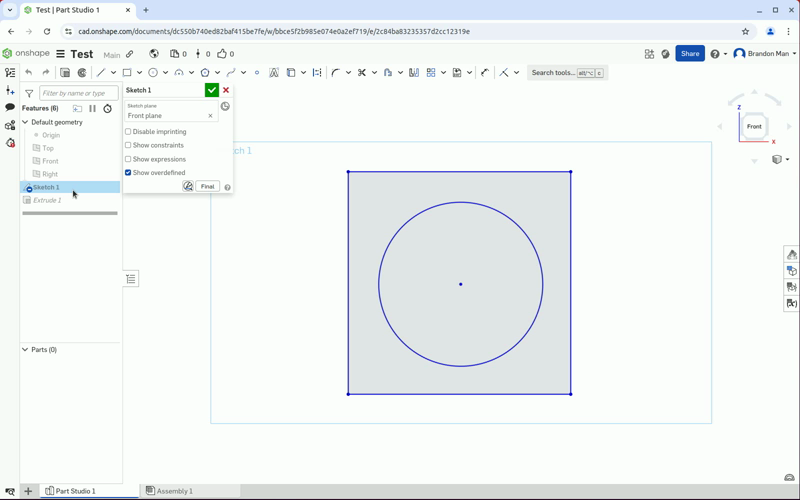
mouse_move(229, 92)
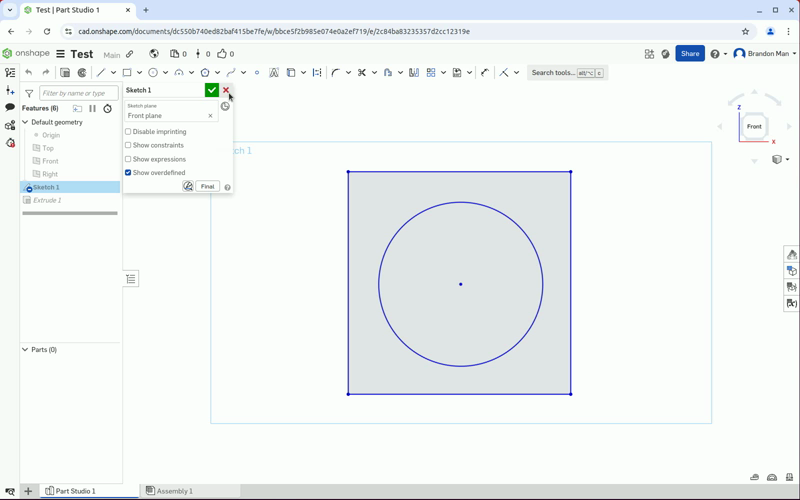
click(229, 92)
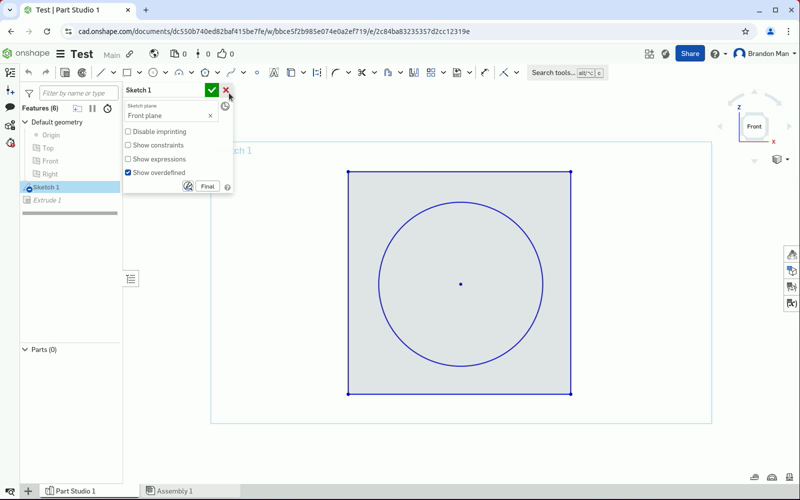
key(shift+s)
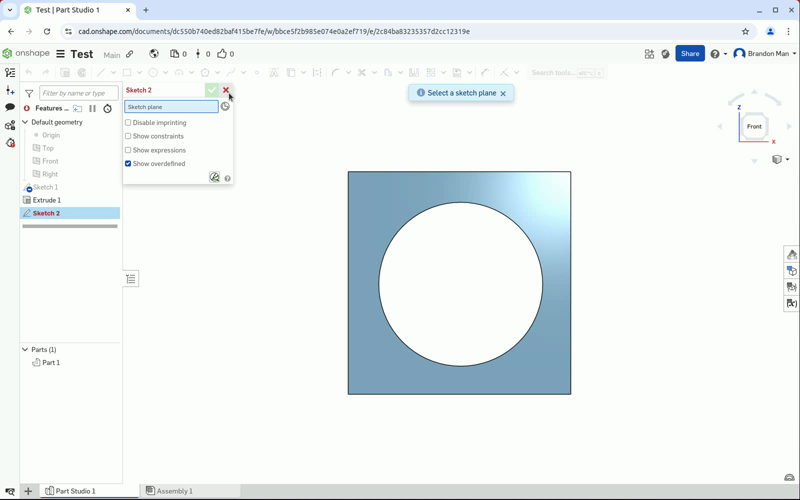
mouse_move(73, 163)
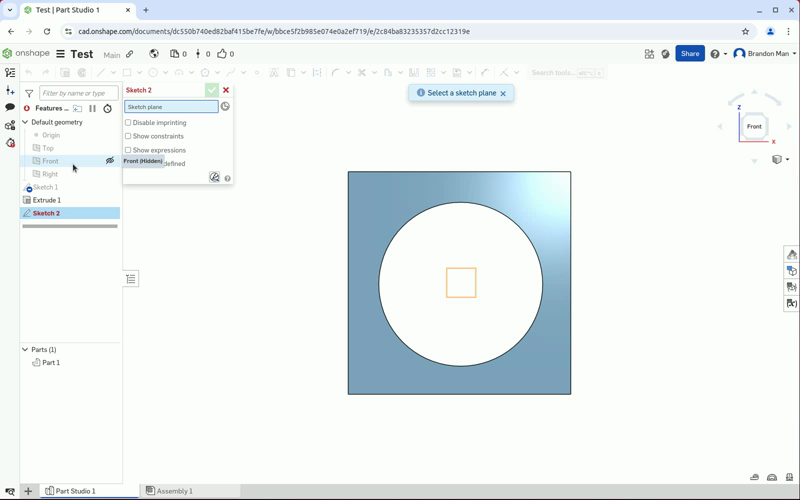
click(73, 163)
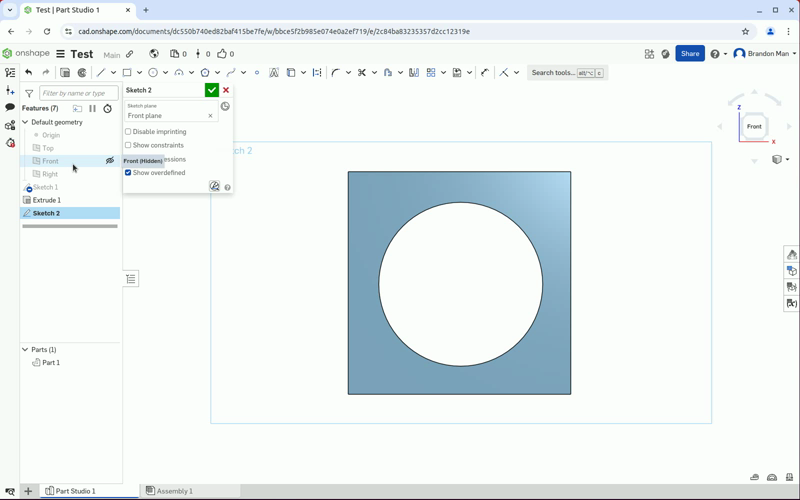
mouse_move(73, 352)
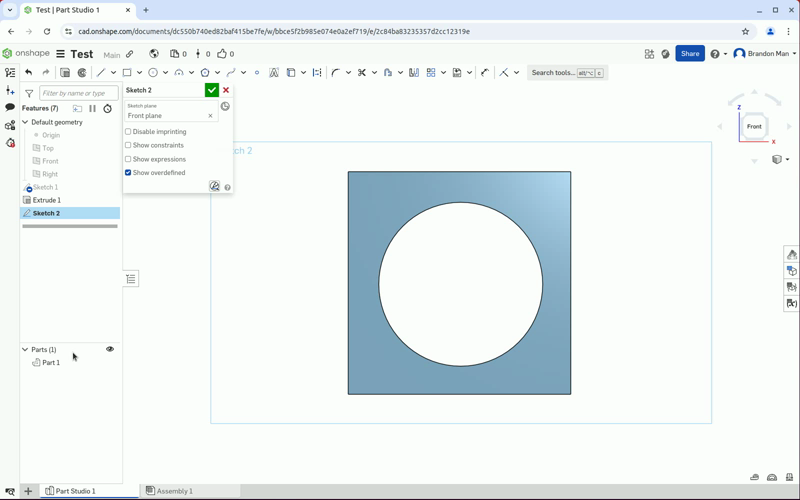
key(y)
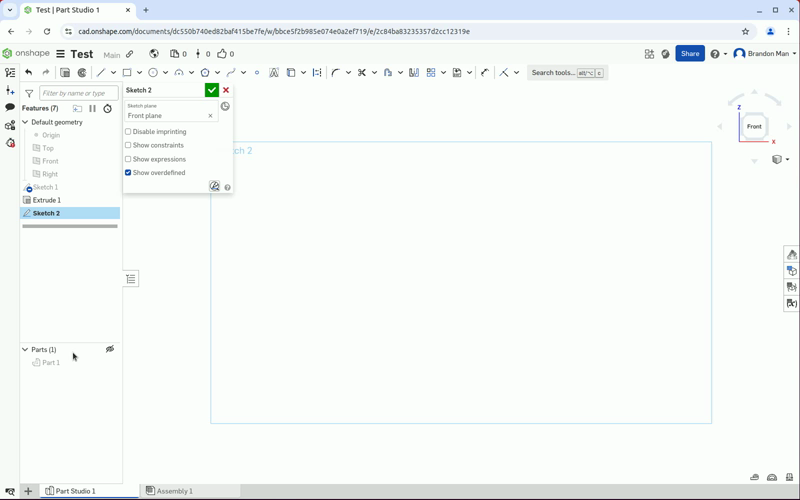
key(c)
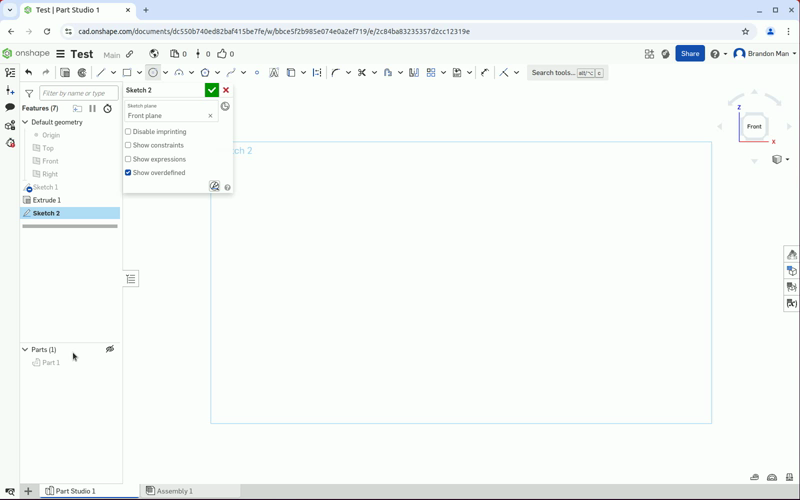
key_down(shift)
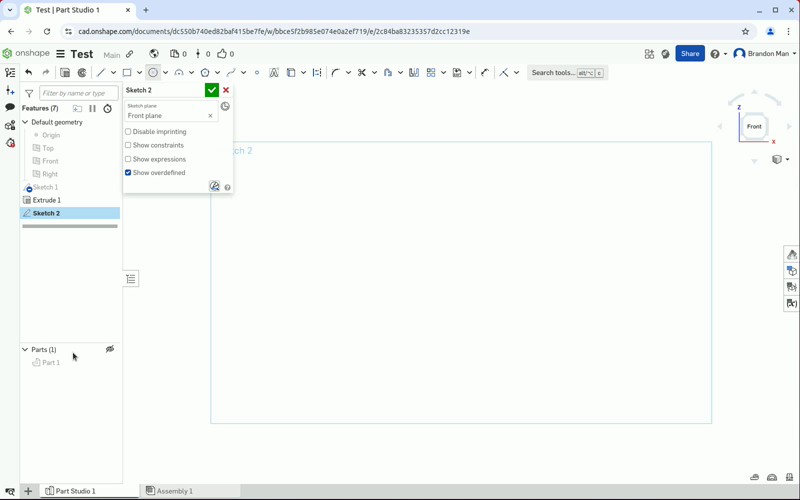
mouse_move(461, 282)
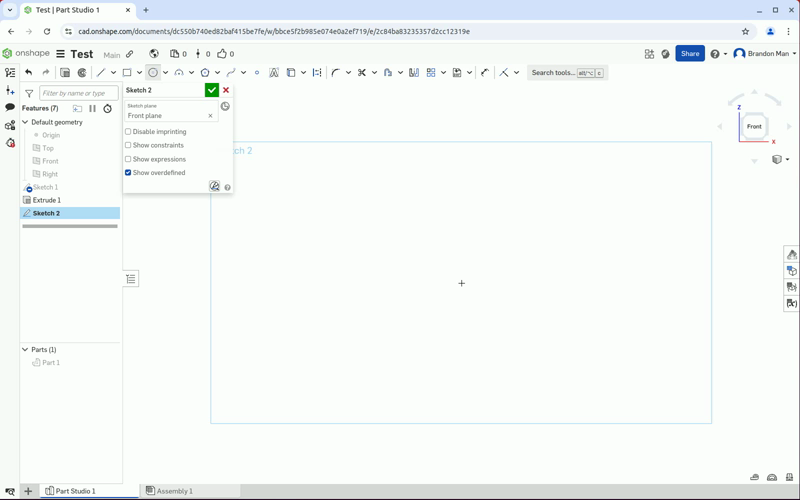
click(461, 282)
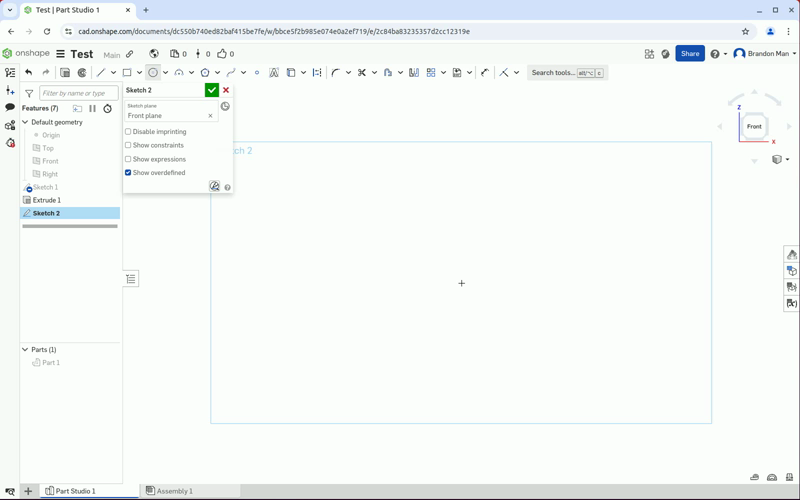
key_up(shift)
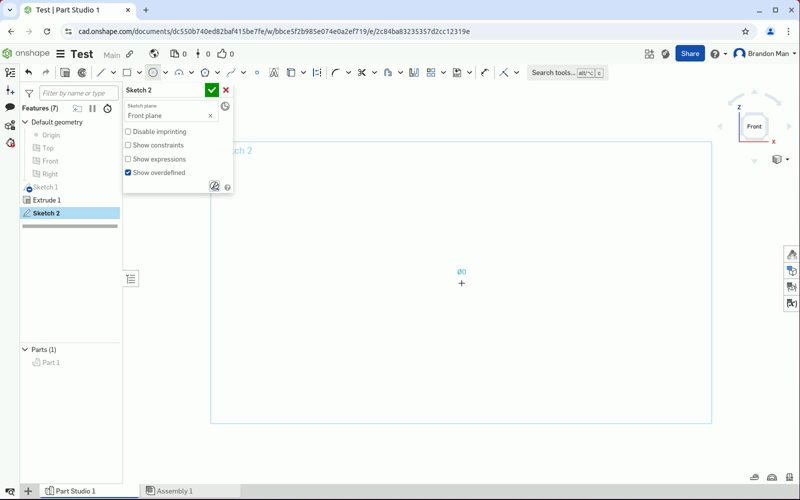
mouse_move(545, 282)
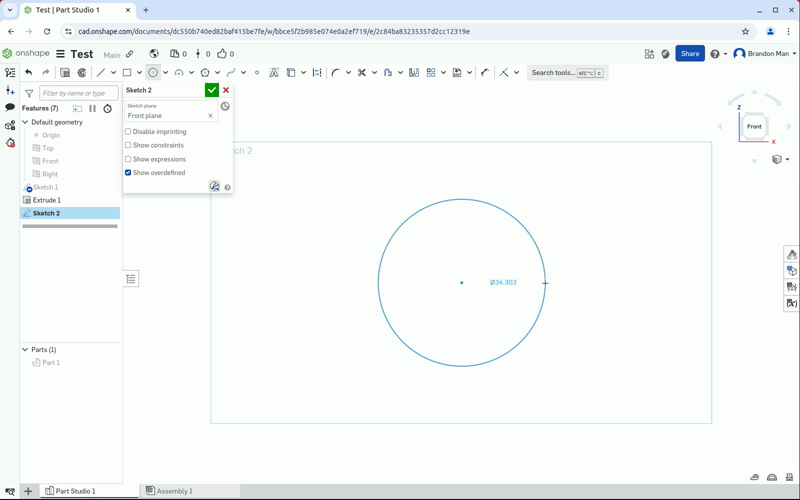
click(545, 282)
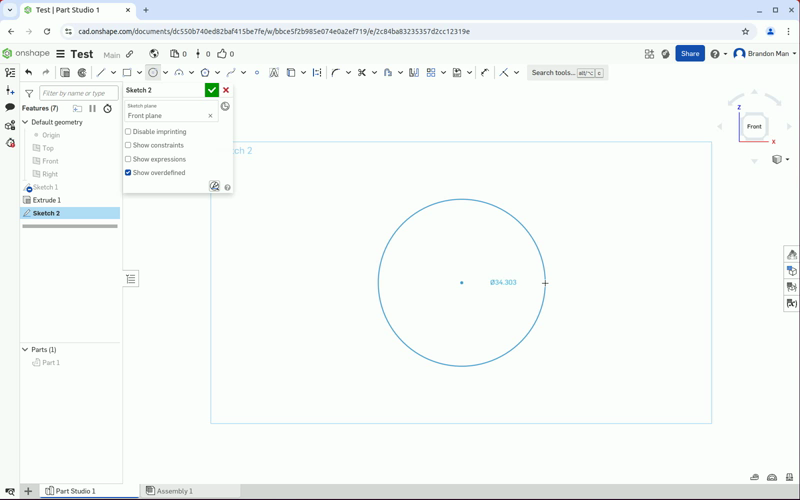
key(esc)
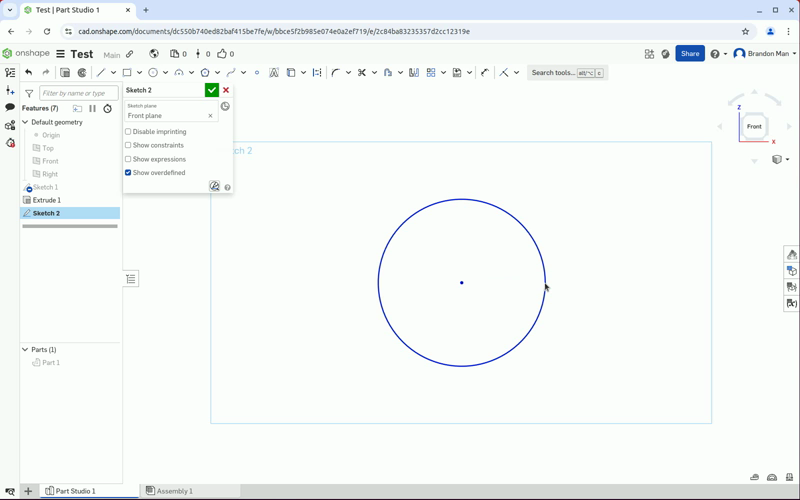
key(c)
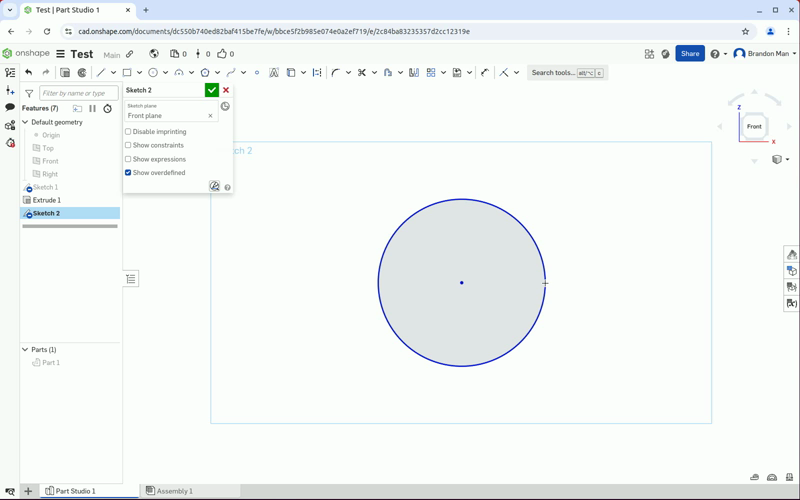
key_down(shift)
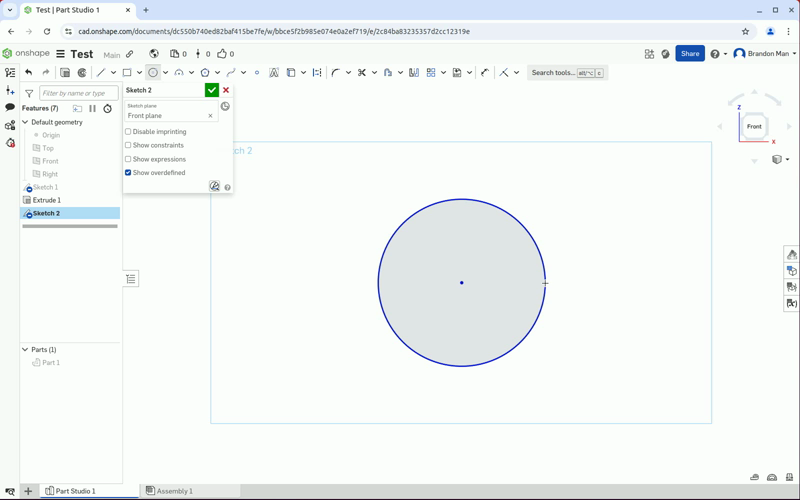
mouse_move(461, 282)
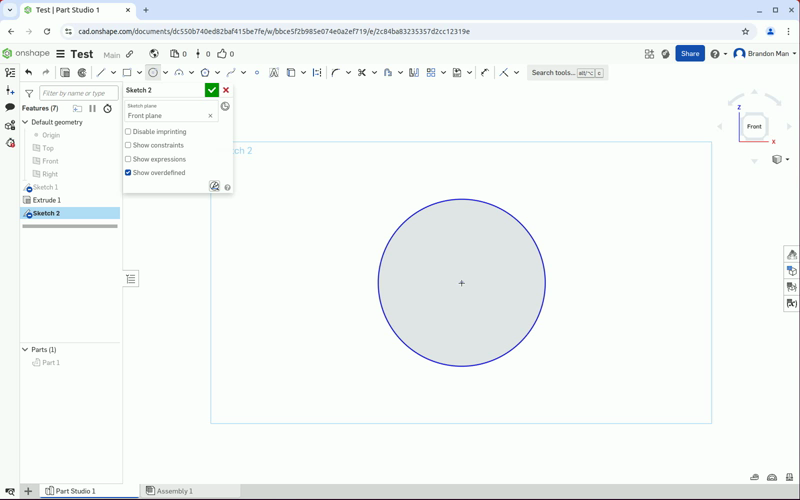
click(461, 282)
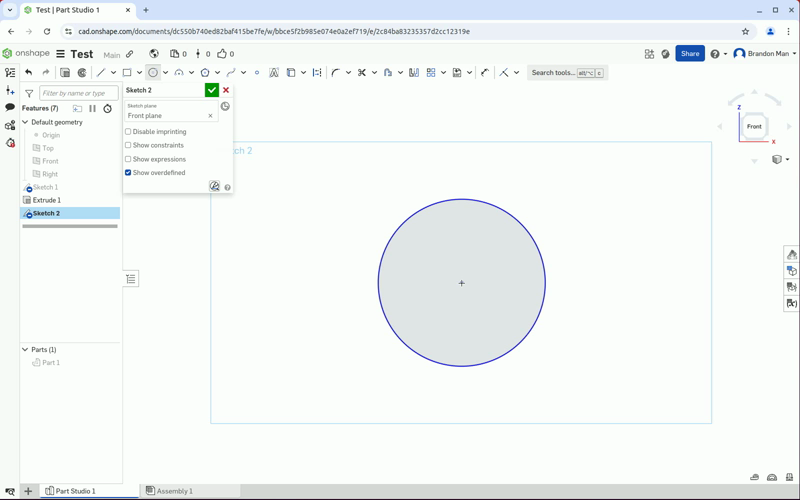
key_up(shift)
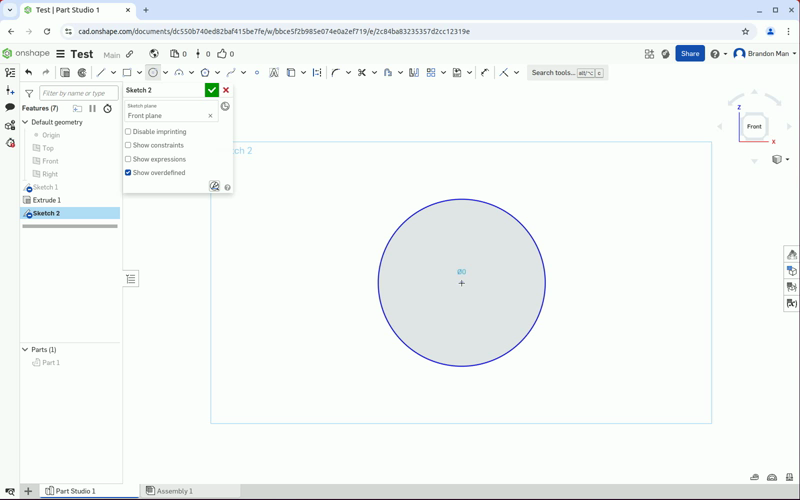
mouse_move(531, 282)
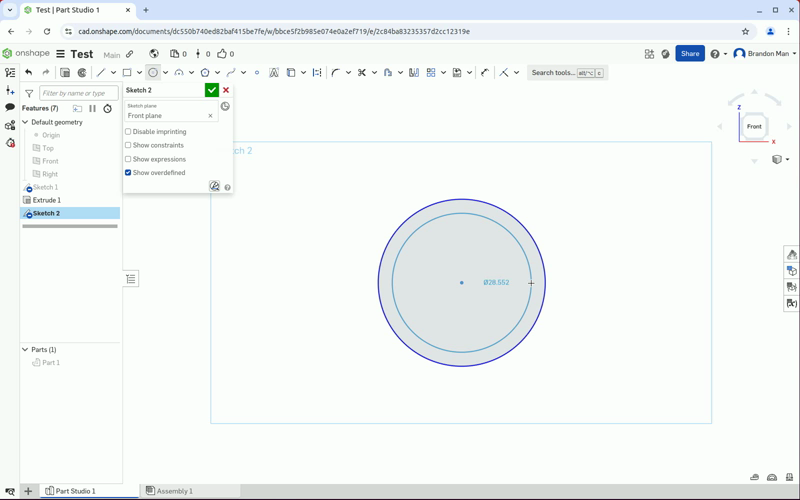
click(531, 282)
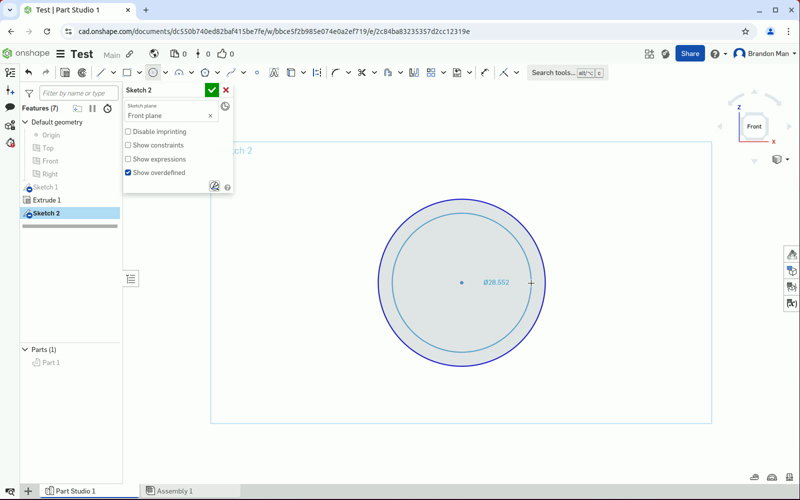
key(esc)
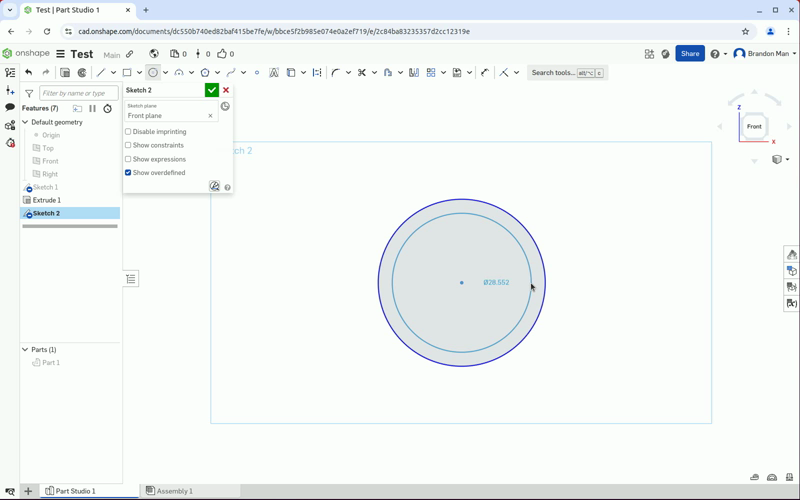
mouse_move(528, 320)
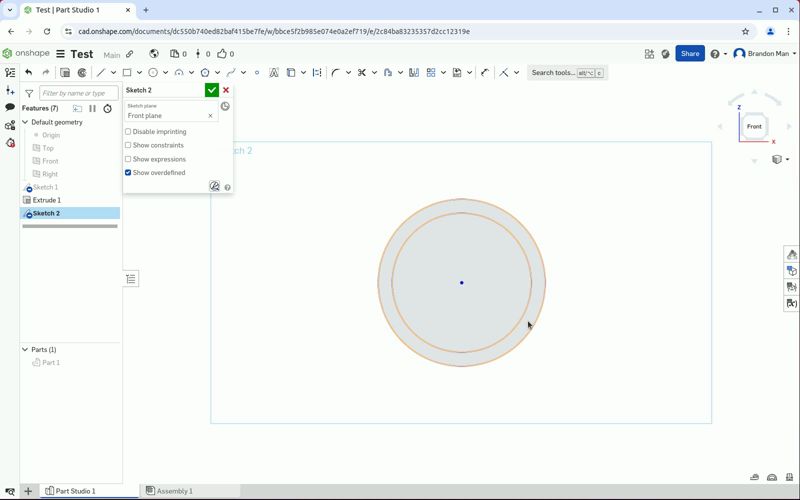
click(528, 320)
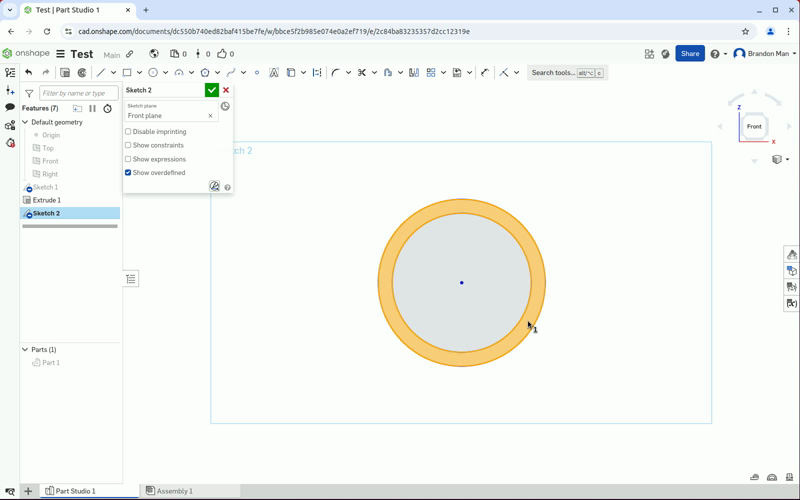
mouse_move(73, 352)
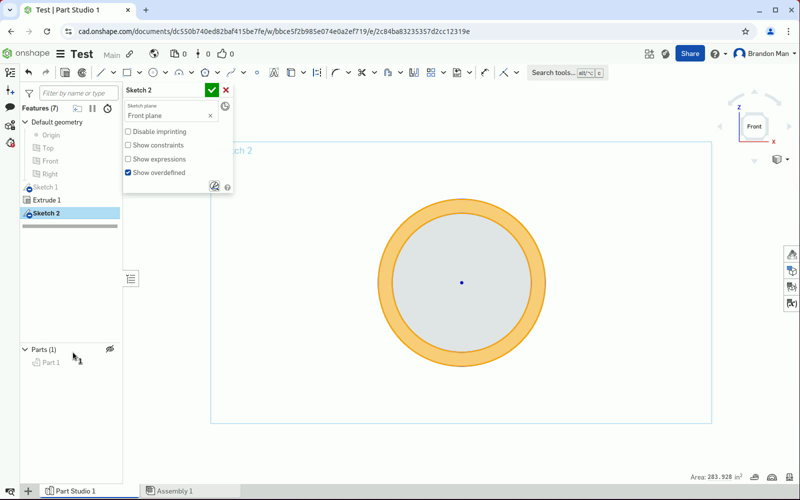
key(shift+y)
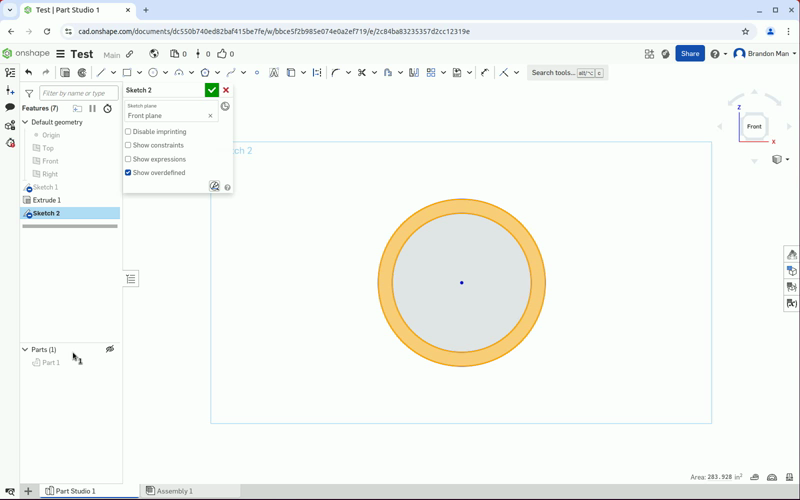
key(shift+e)
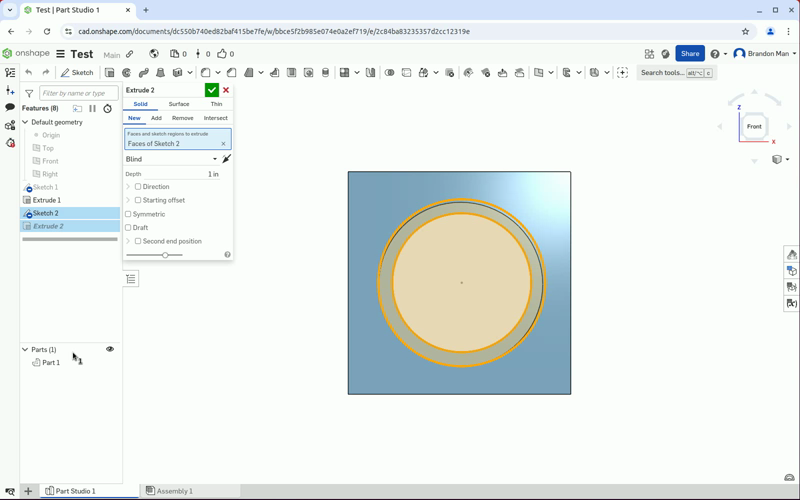
mouse_move(143, 106)
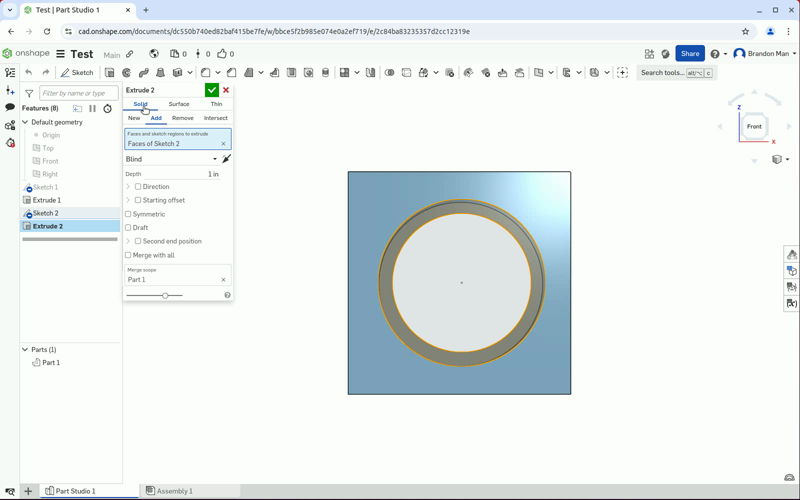
click(143, 106)
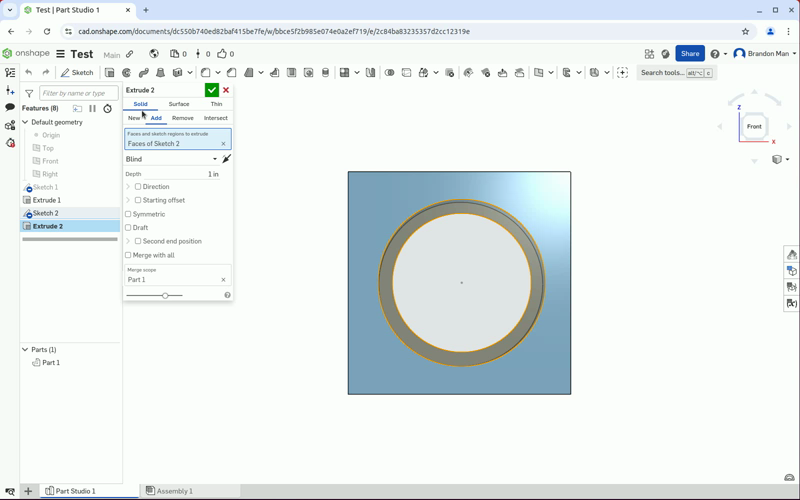
mouse_move(137, 120)
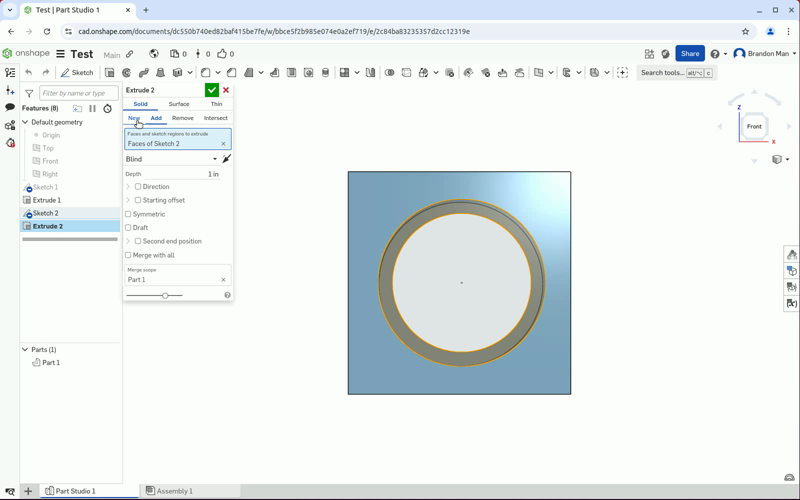
click(137, 120)
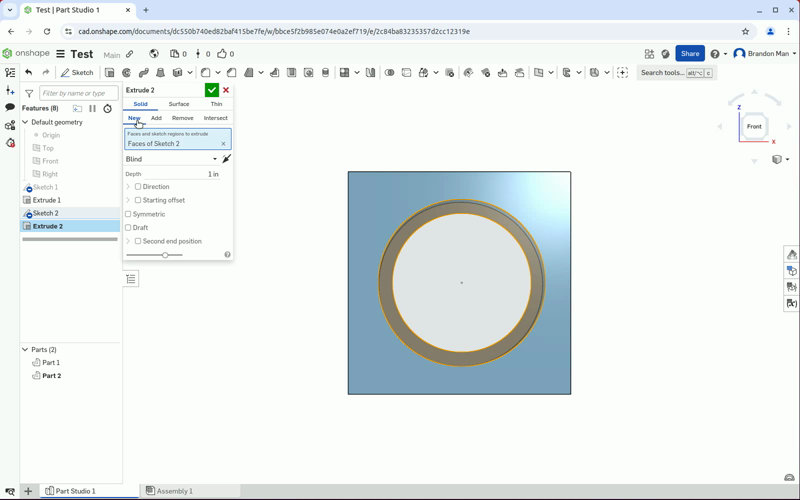
key(tab, 4)
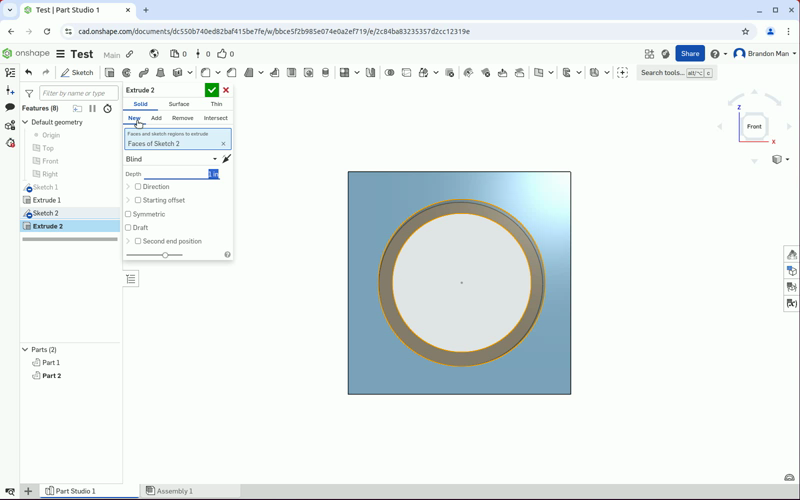
text(20.701)
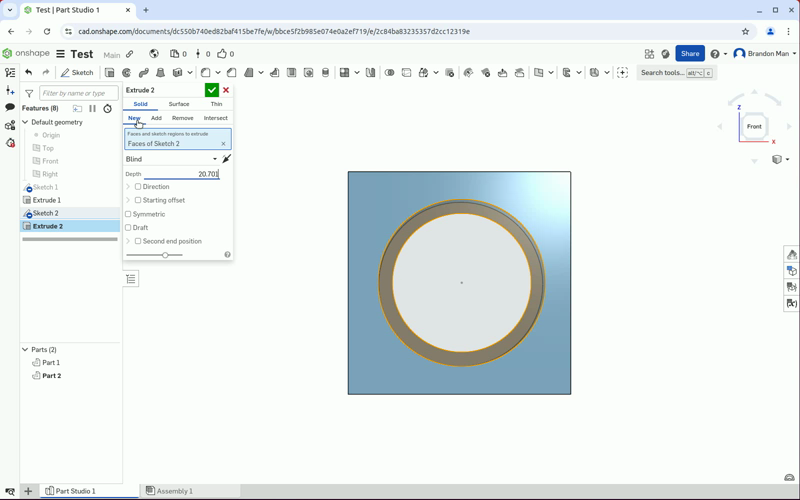
key(enter)
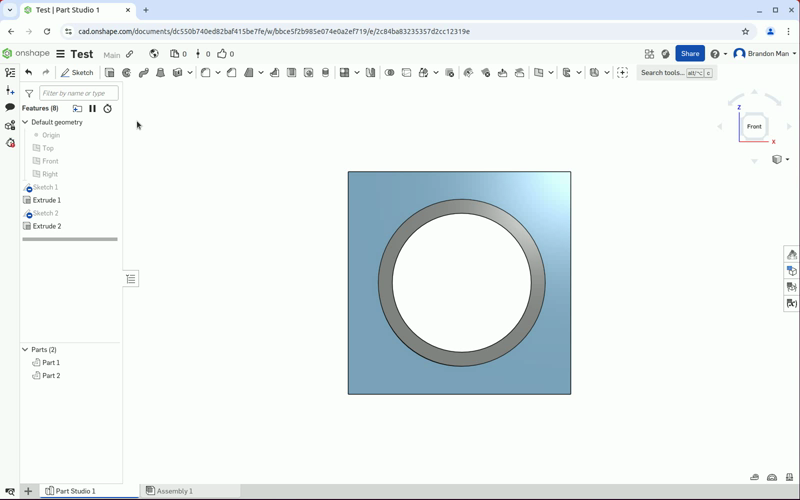
key(shift+h)
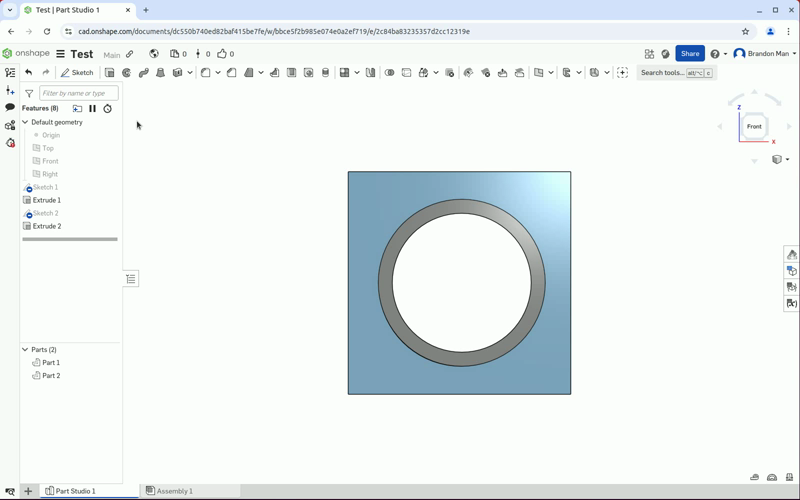
key(shift+h)
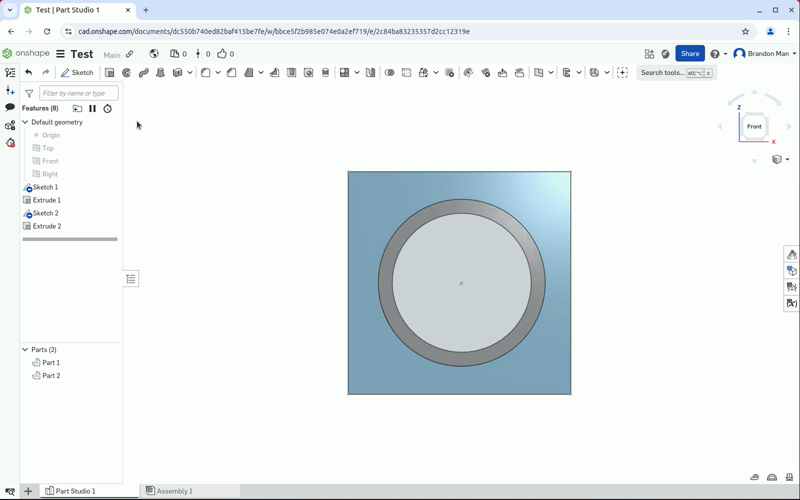
key(shift+7)
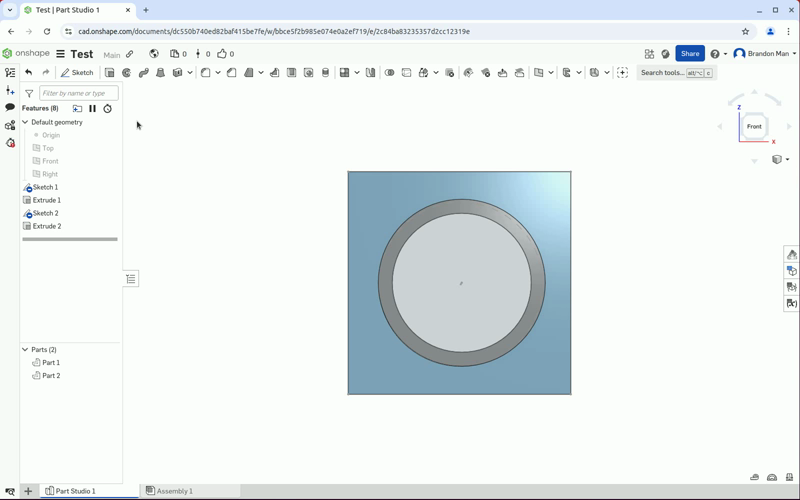
key(left, 2)
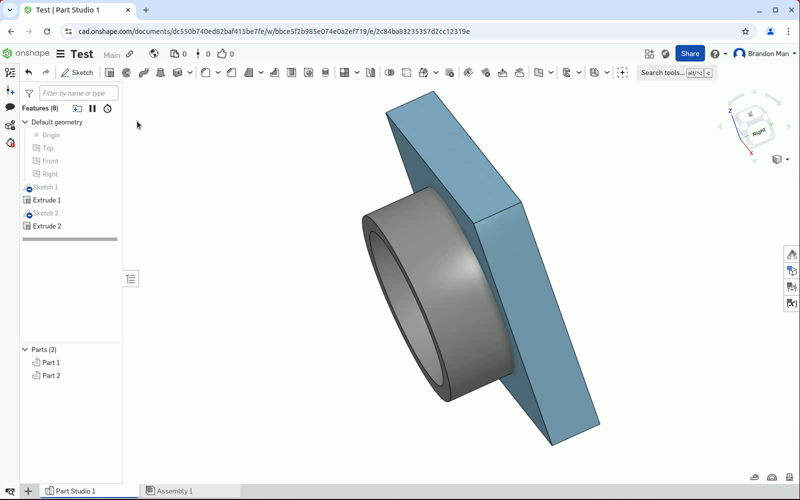
key(down, 2)
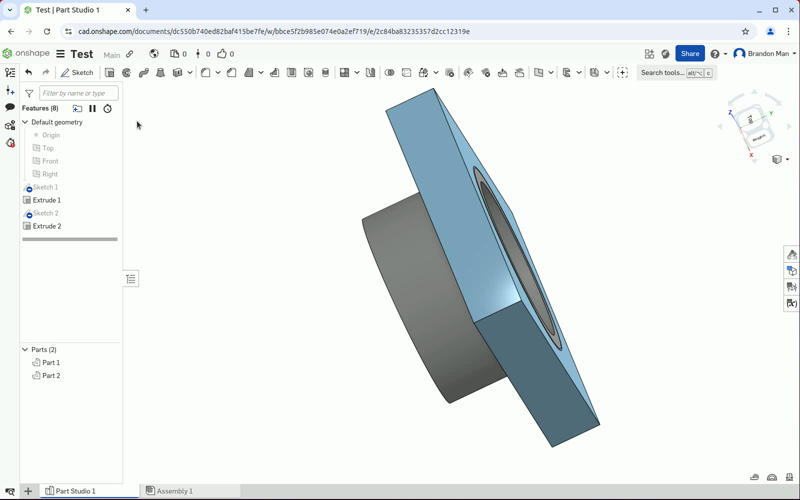
key(up, 2)
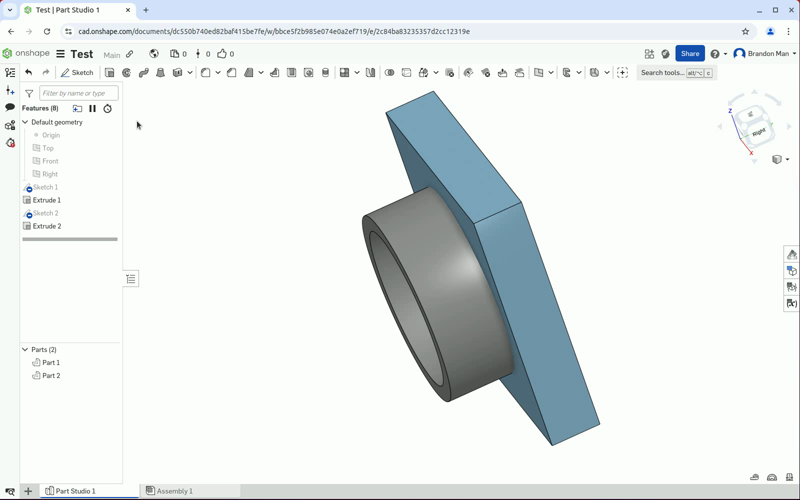
key(right, 2)
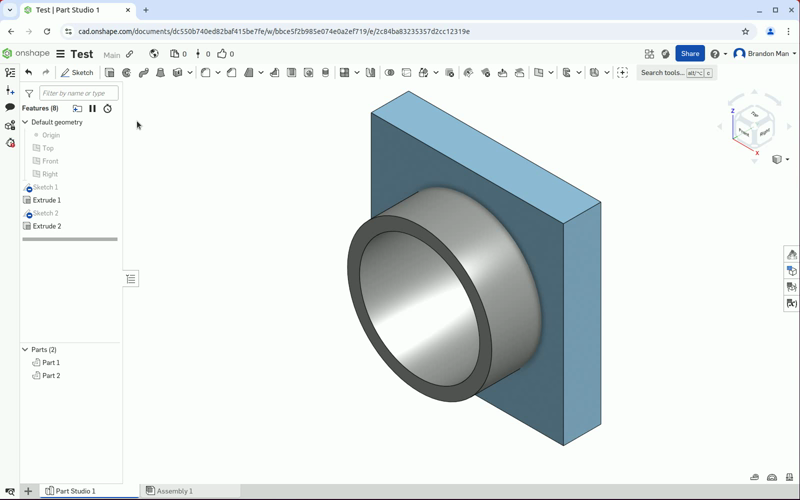
mouse_move(73, 189)
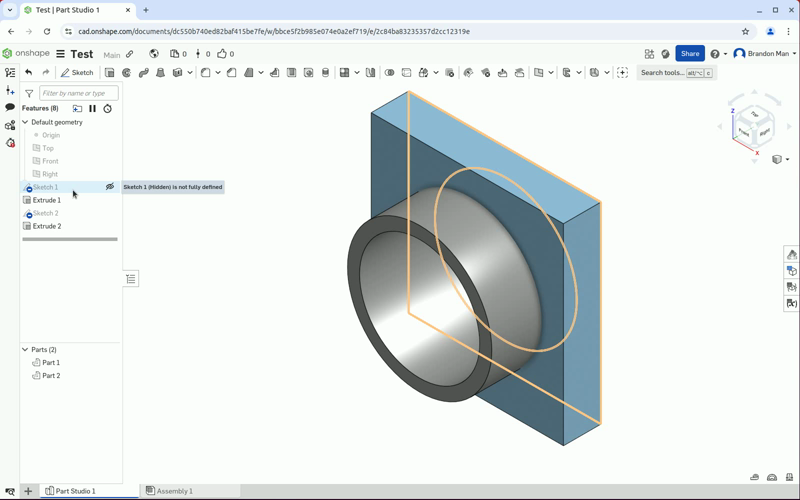
click(73, 189)